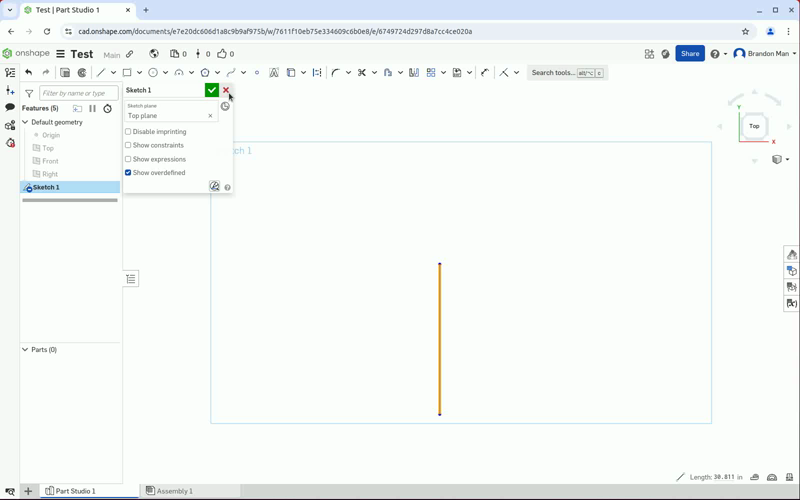
key(shift+h)
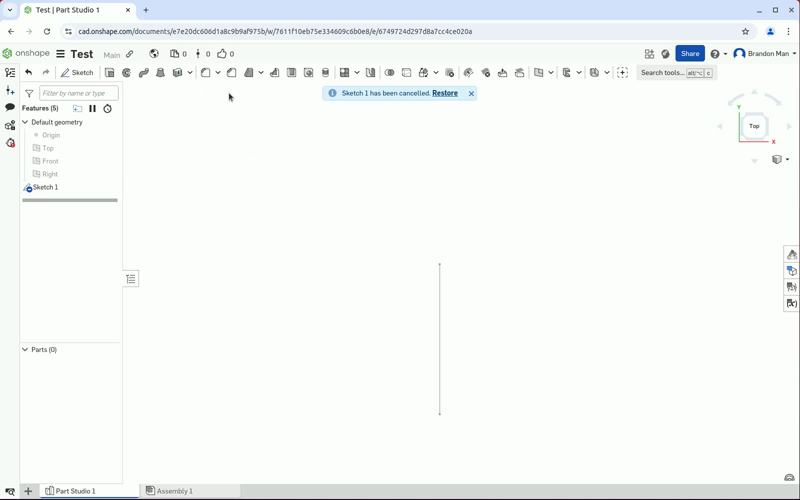
key(shift+s)
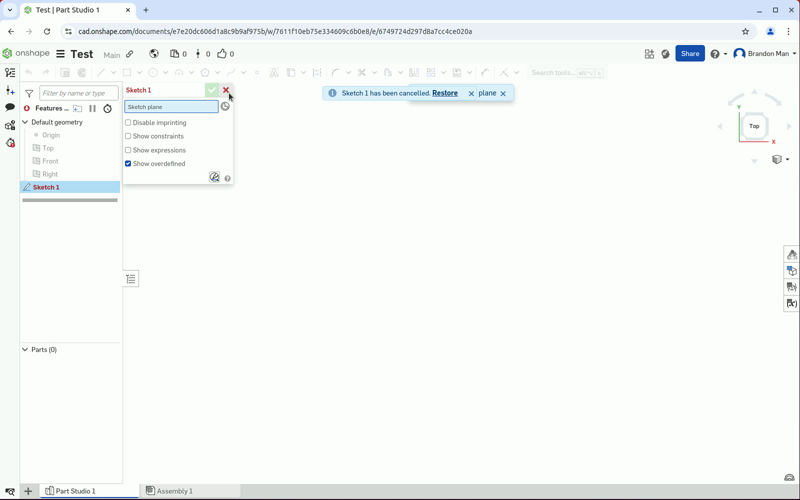
mouse_move(73, 150)
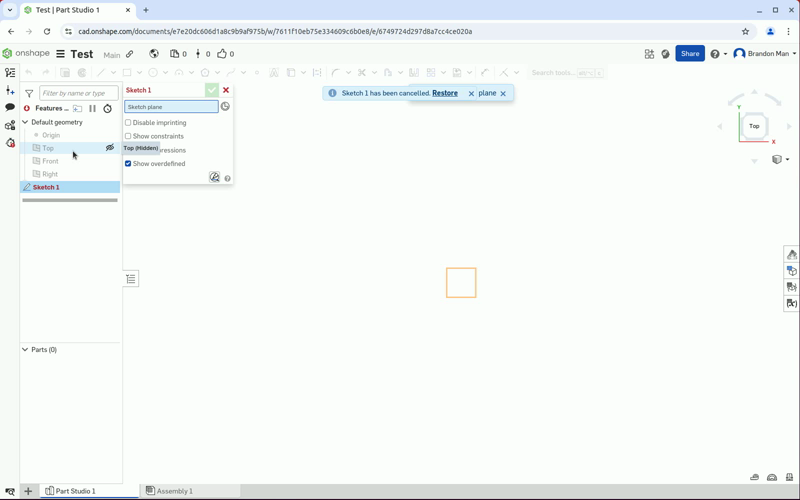
click(73, 150)
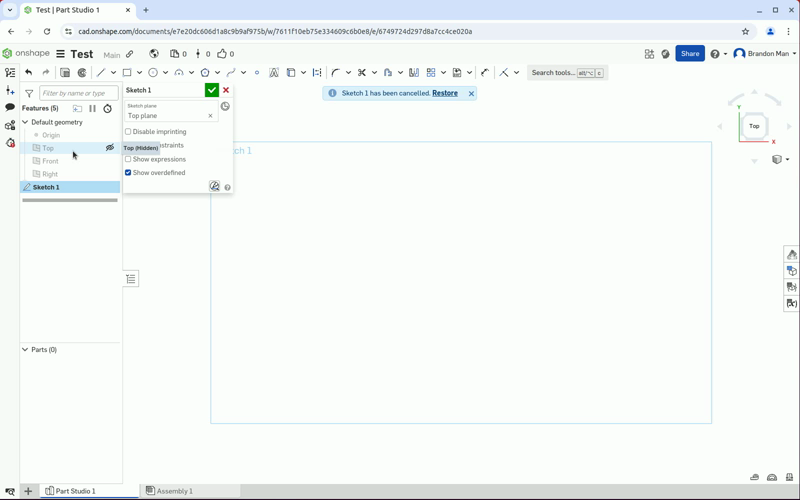
mouse_move(73, 352)
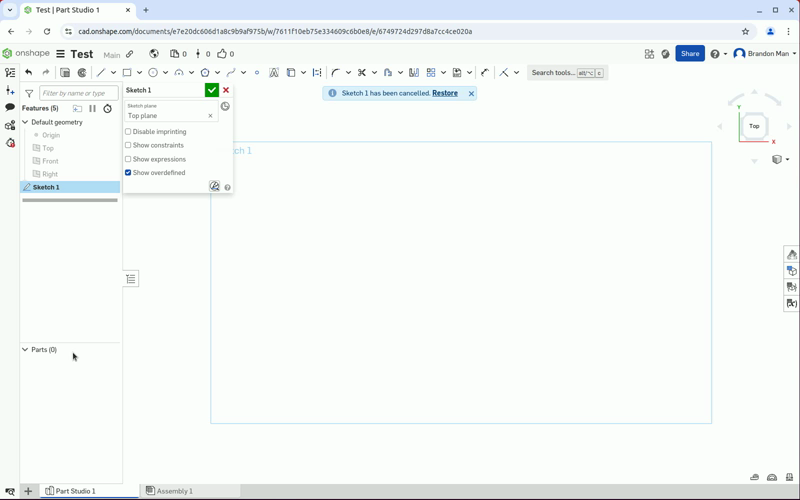
key(y)
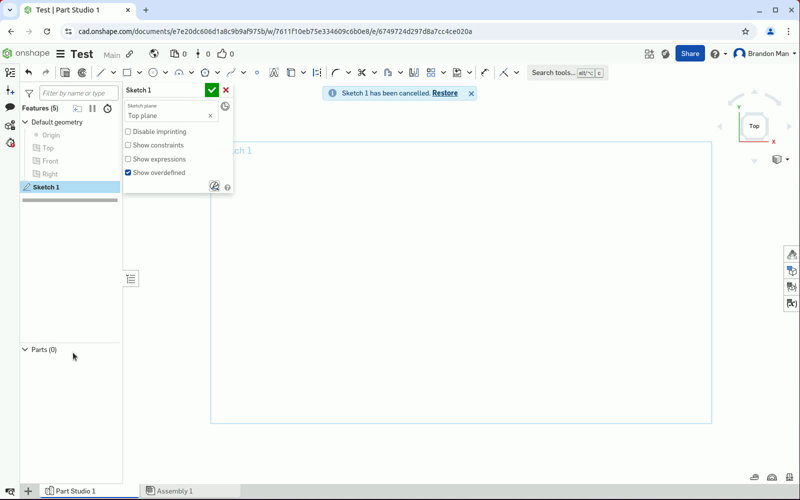
key(l)
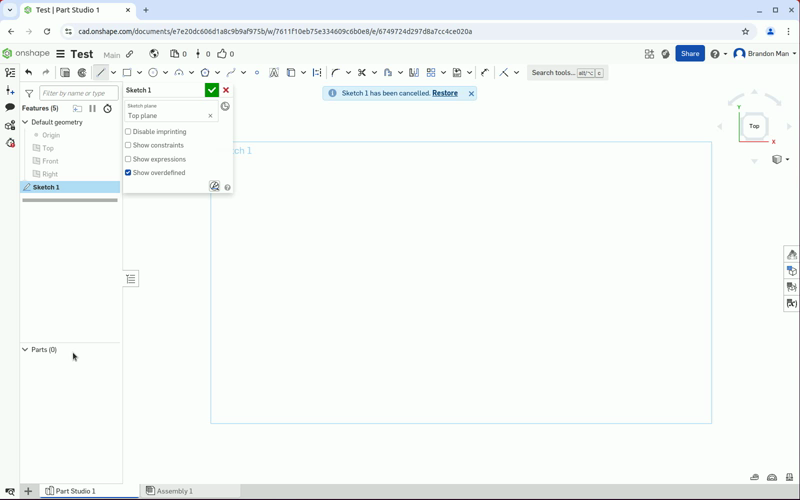
key_down(shift)
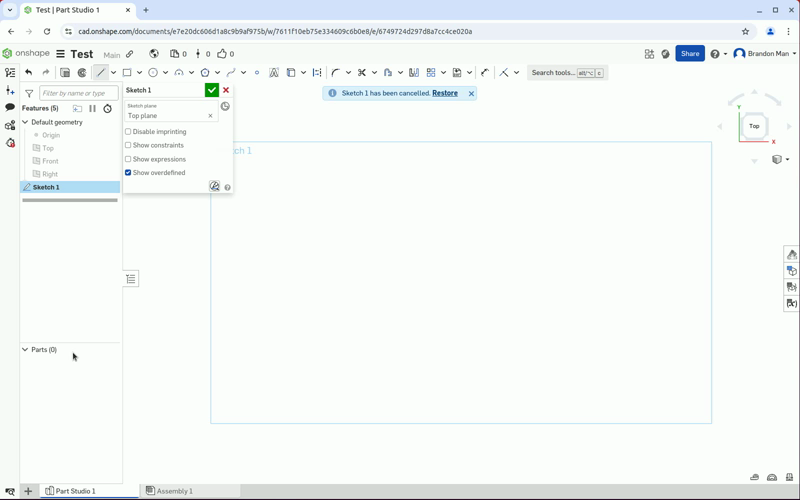
mouse_move(460, 282)
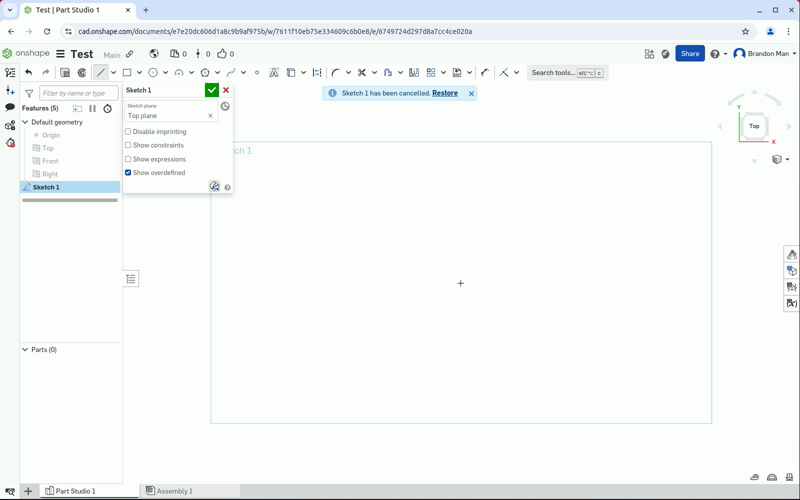
click(460, 282)
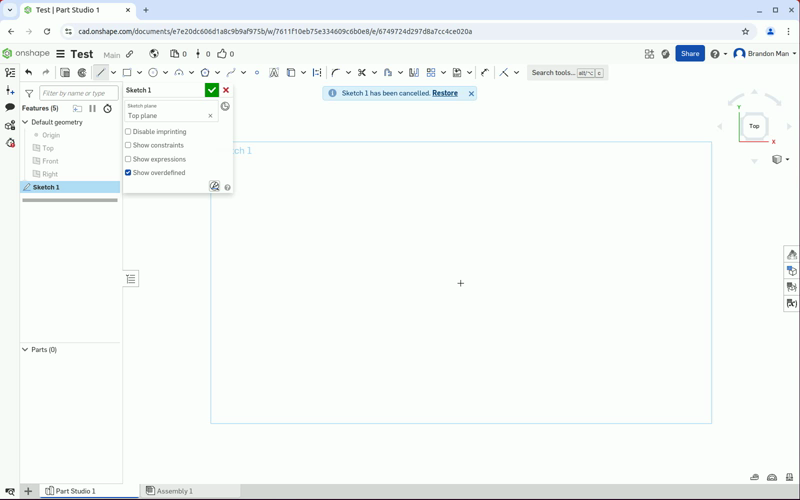
key_up(shift)
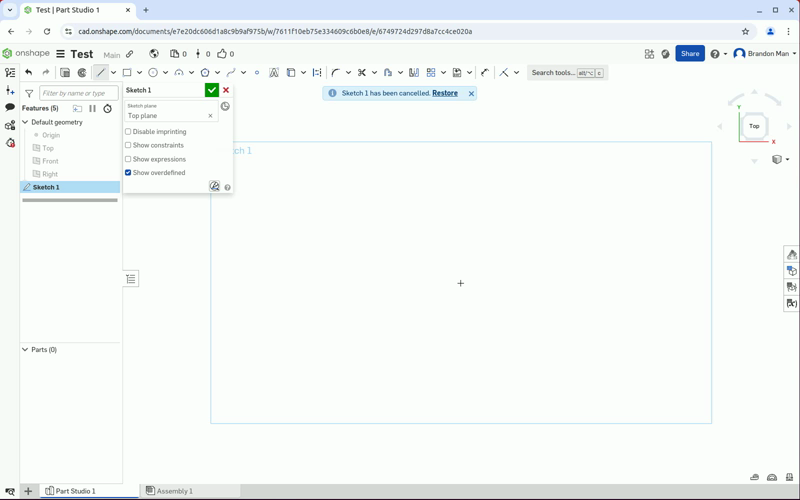
key_down(shift)
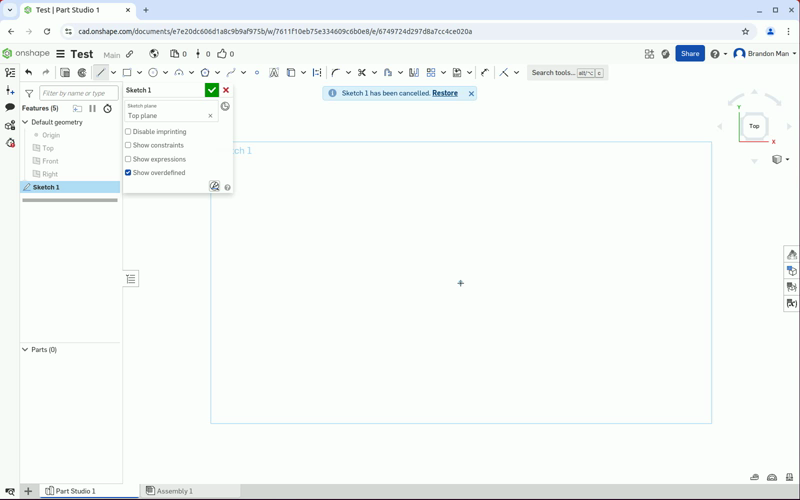
mouse_move(535, 282)
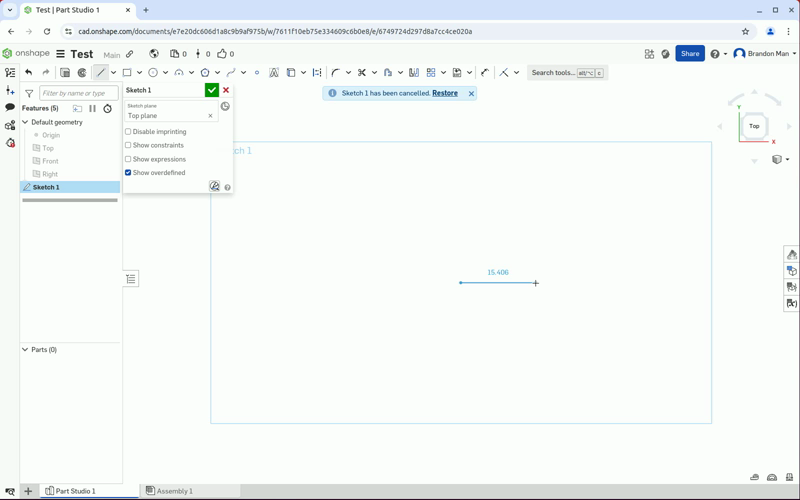
click(535, 282)
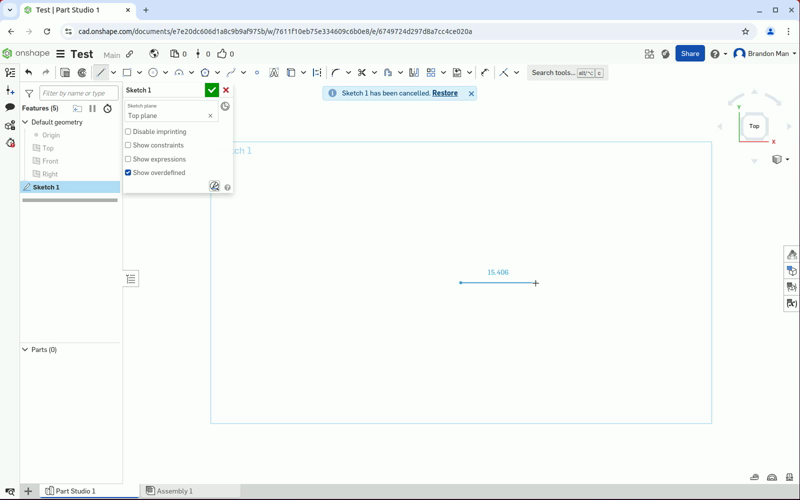
key_up(shift)
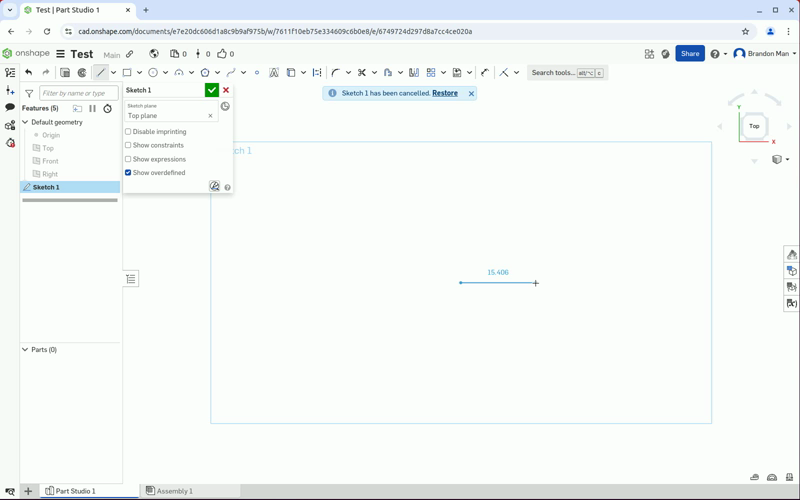
key_down(shift)
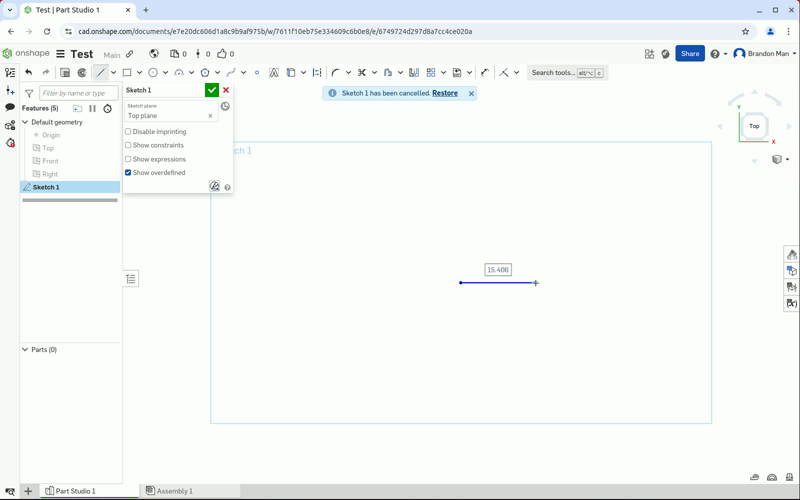
mouse_move(535, 170)
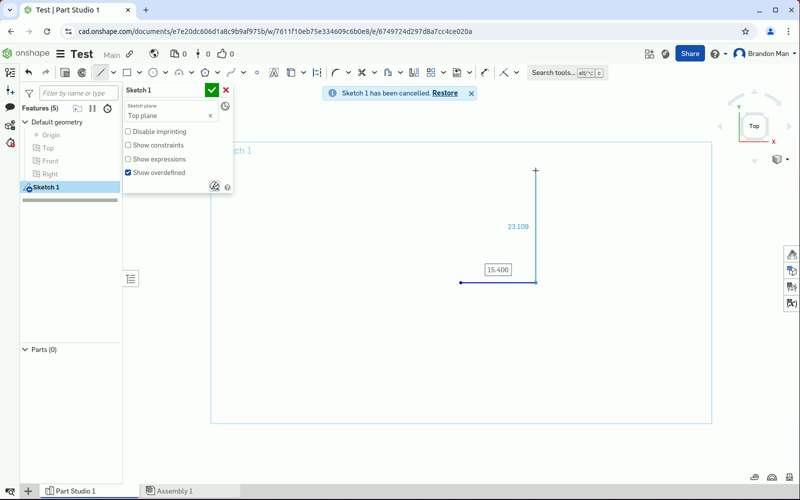
click(535, 170)
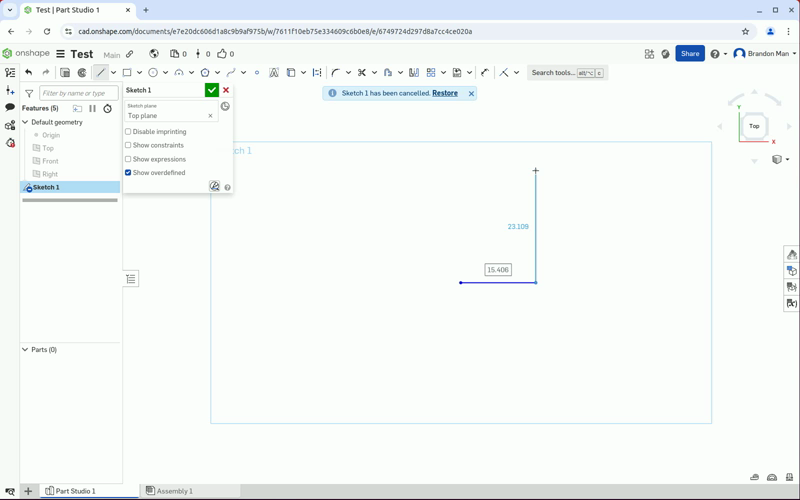
key_up(shift)
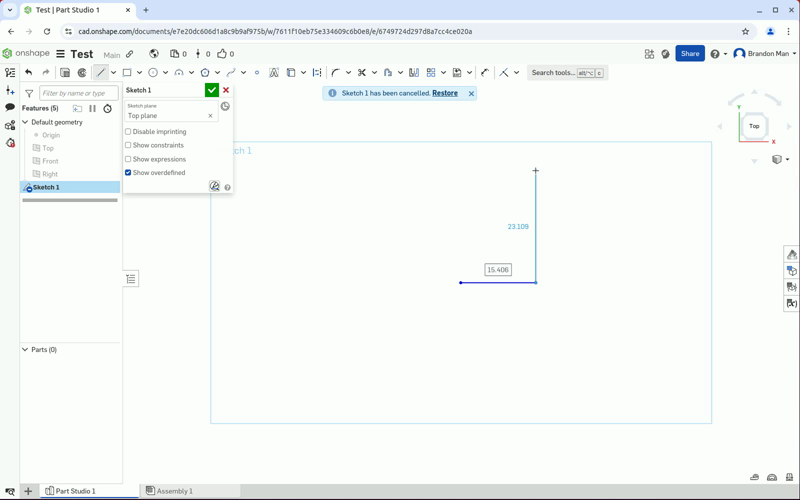
key_down(shift)
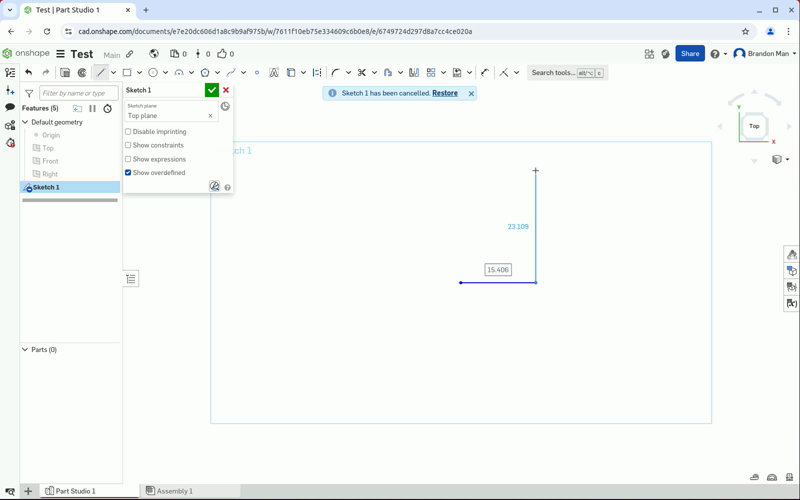
mouse_move(460, 170)
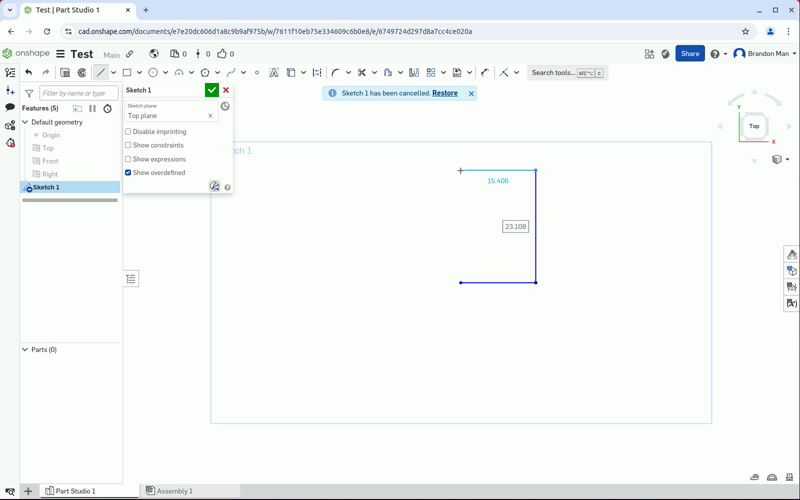
click(460, 170)
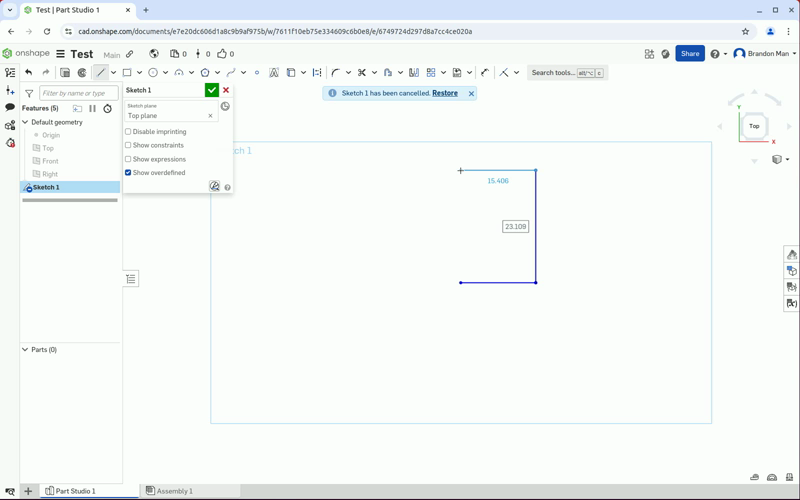
key_up(shift)
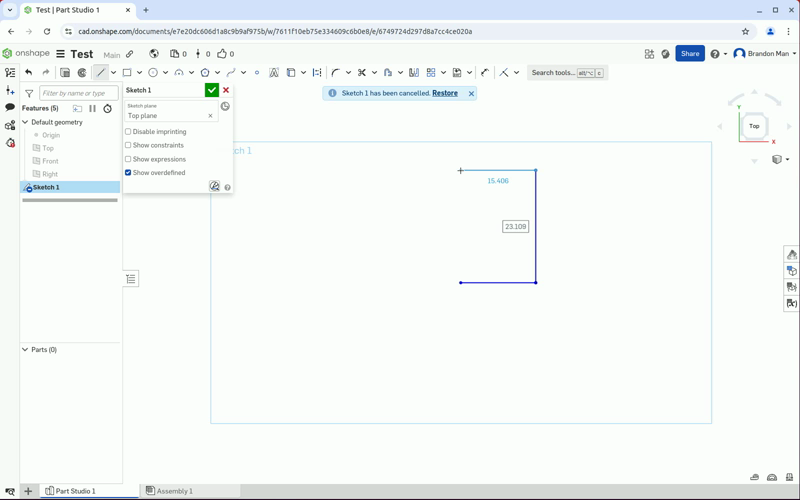
key_down(shift)
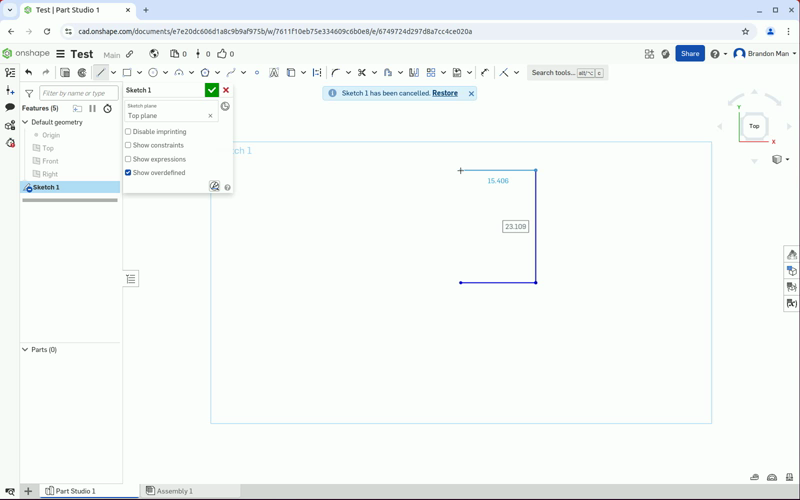
mouse_move(460, 282)
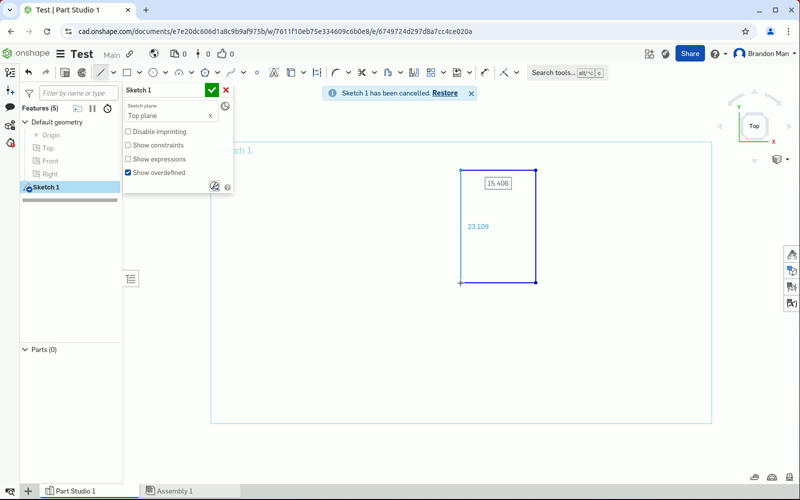
key_up(shift)
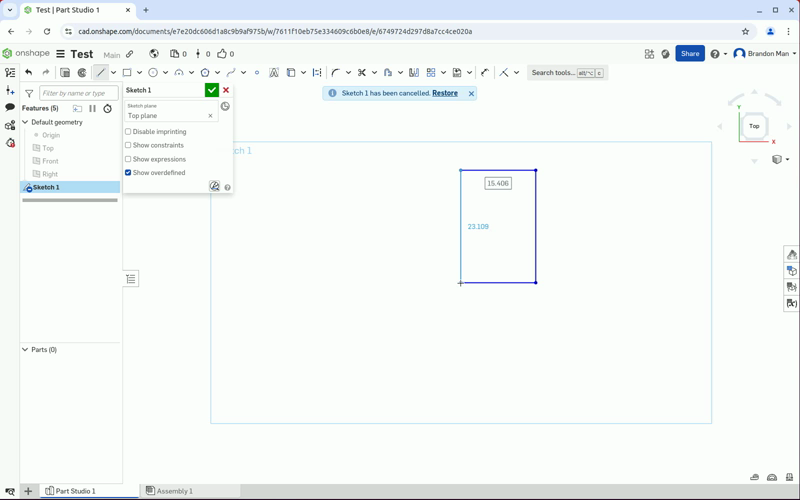
click(460, 282)
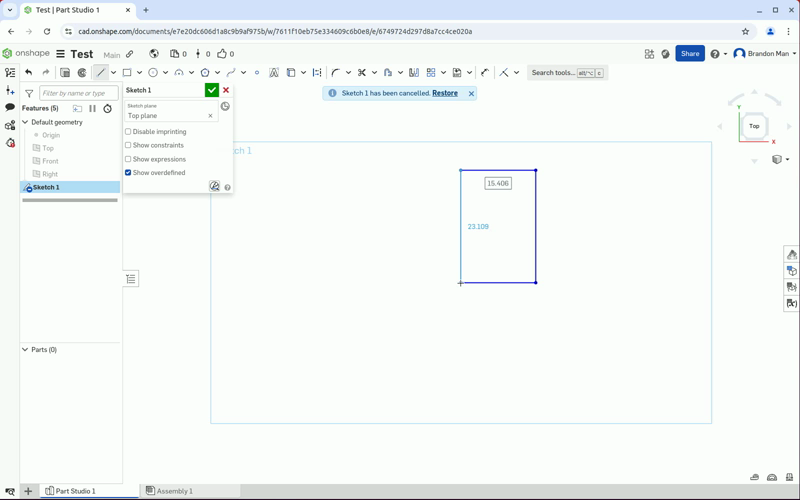
key(esc)
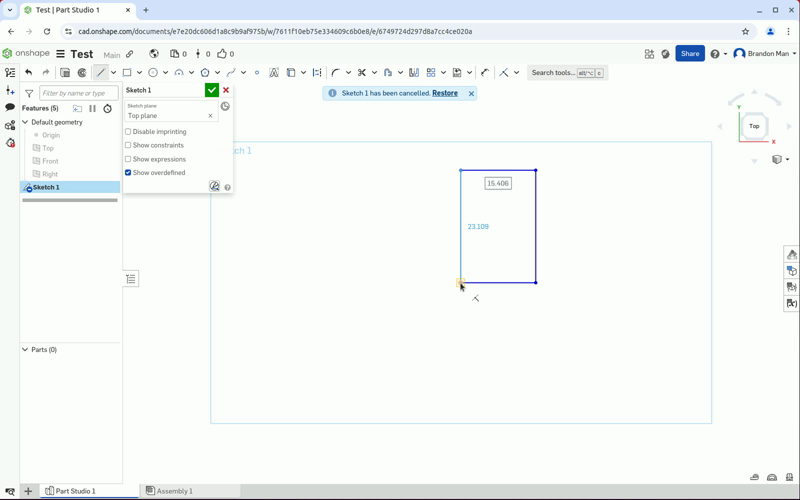
mouse_move(517, 241)
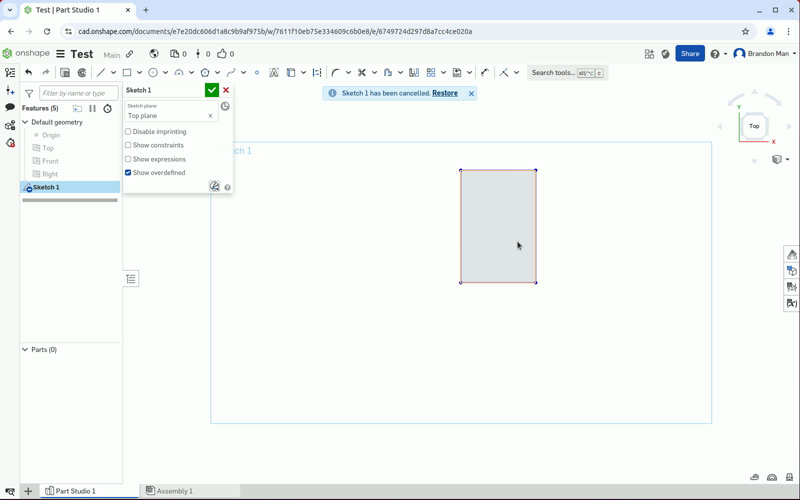
click(517, 241)
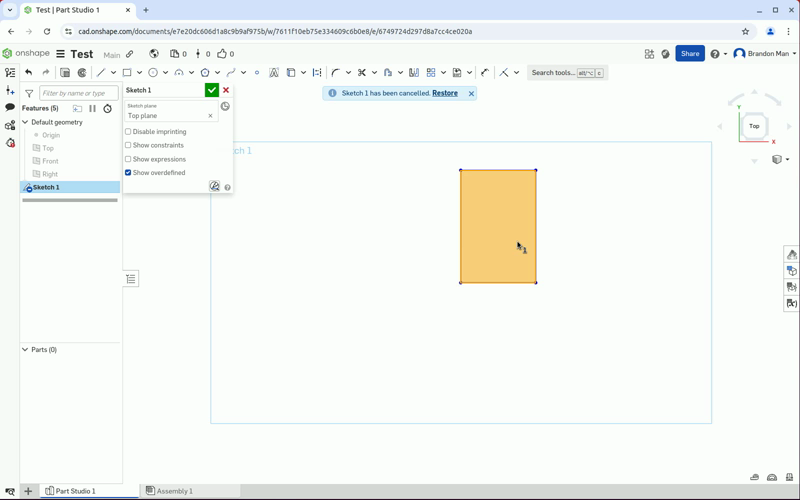
mouse_move(73, 352)
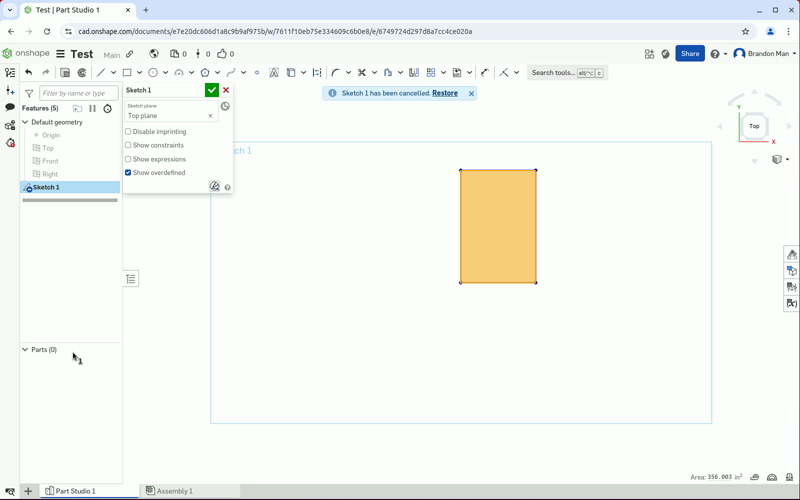
key(shift+y)
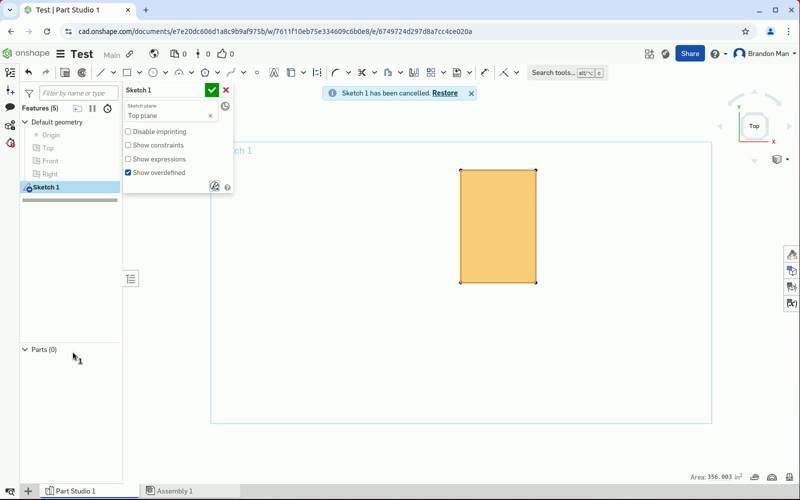
key(shift+e)
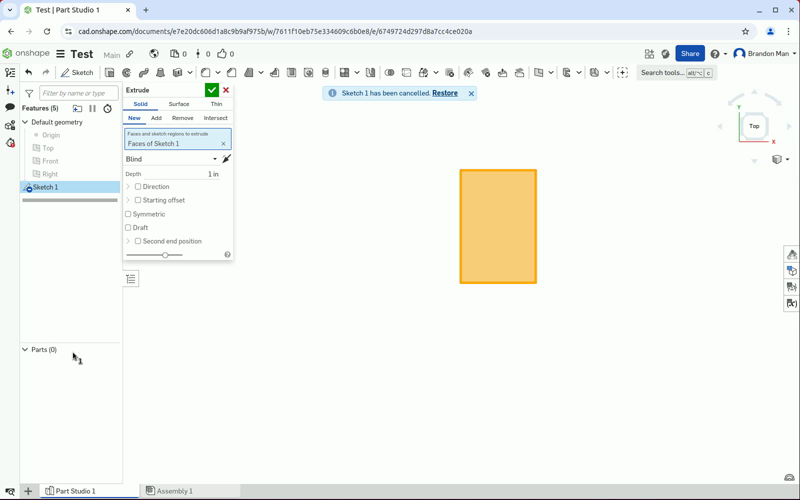
mouse_move(143, 106)
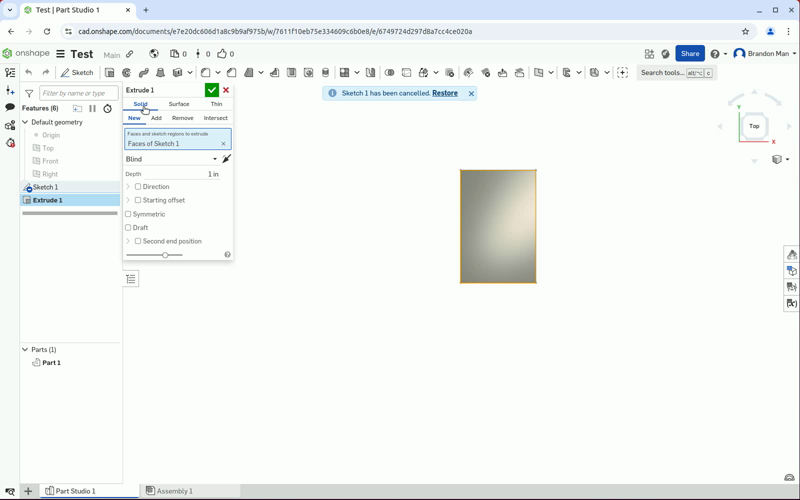
click(143, 106)
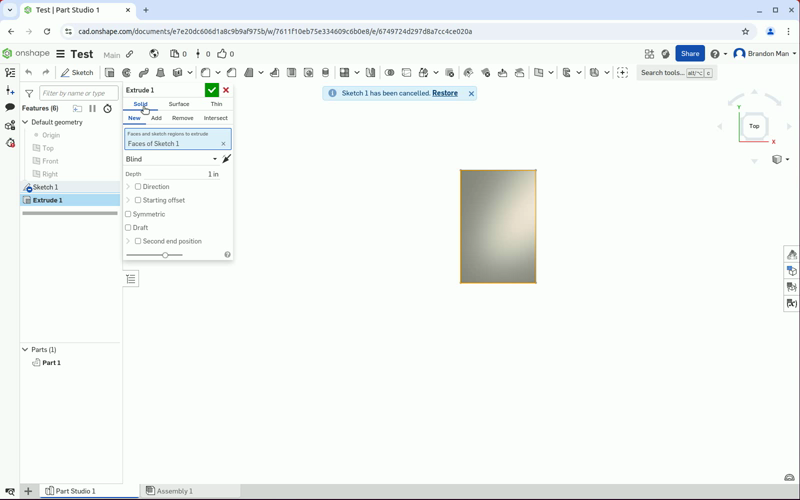
mouse_move(137, 120)
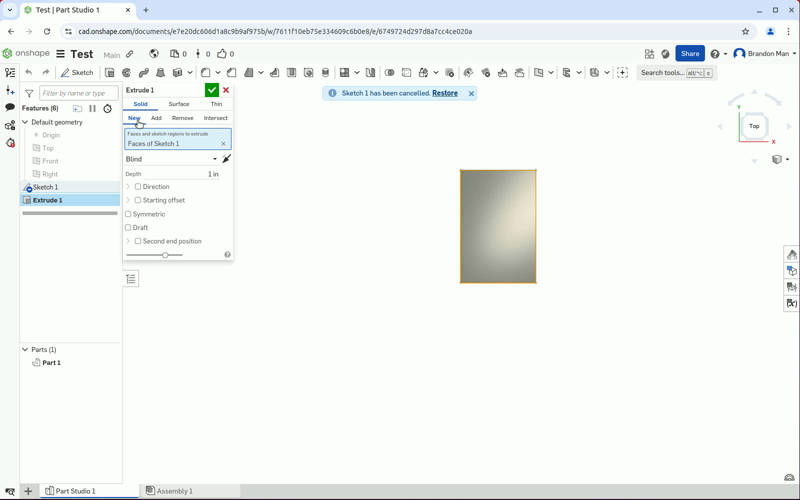
click(137, 120)
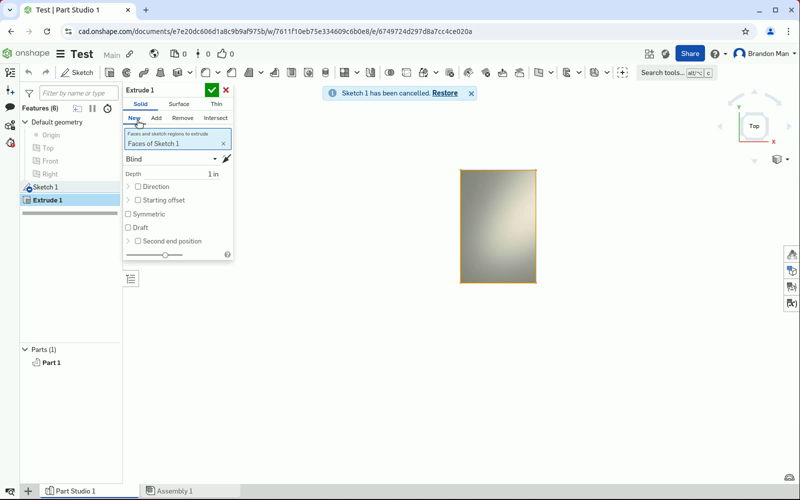
key(tab, 4)
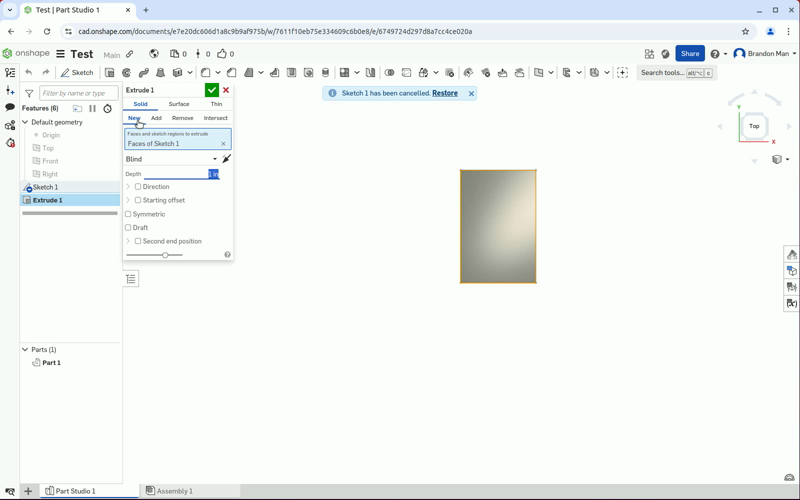
text(9.147)
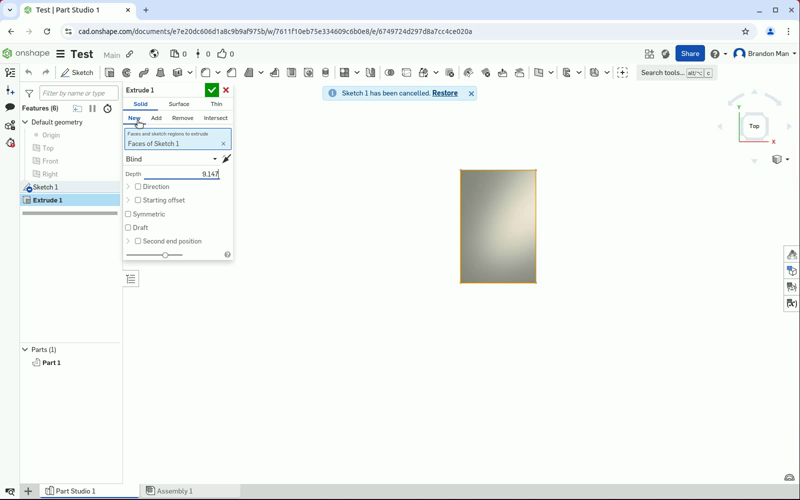
key(enter)
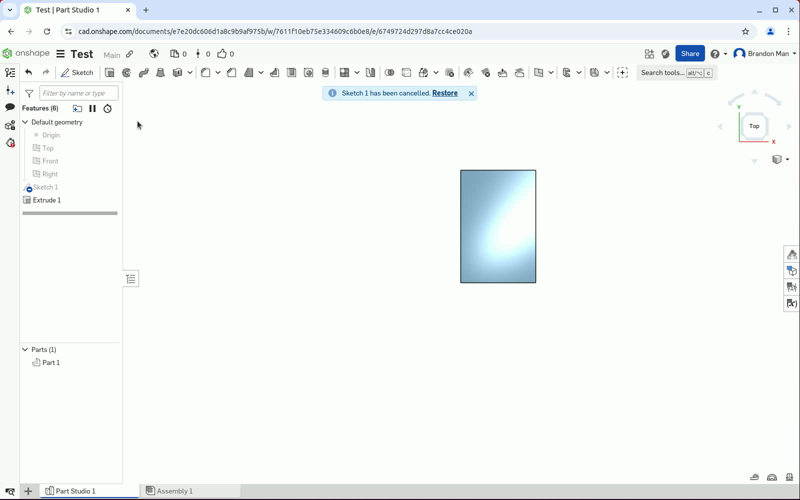
key(shift+h)
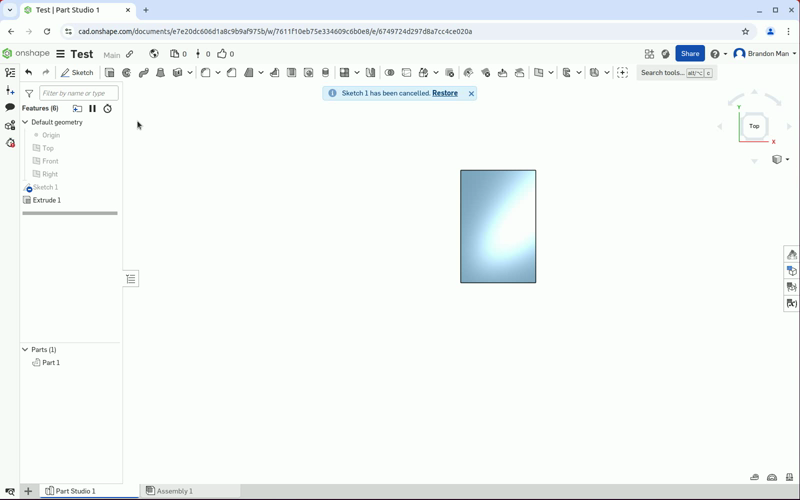
key(shift+h)
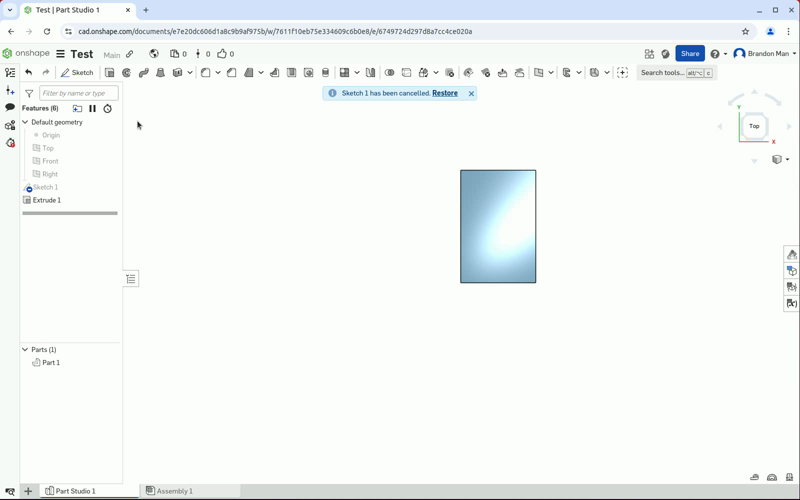
mouse_move(73, 189)
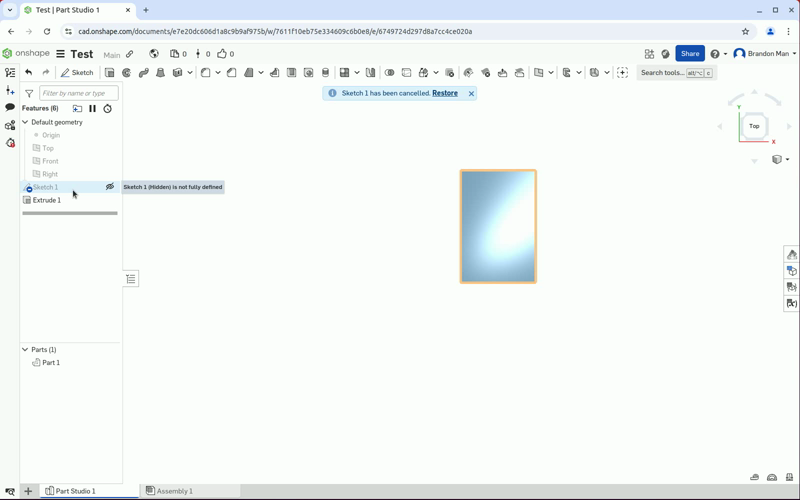
click(73, 189)
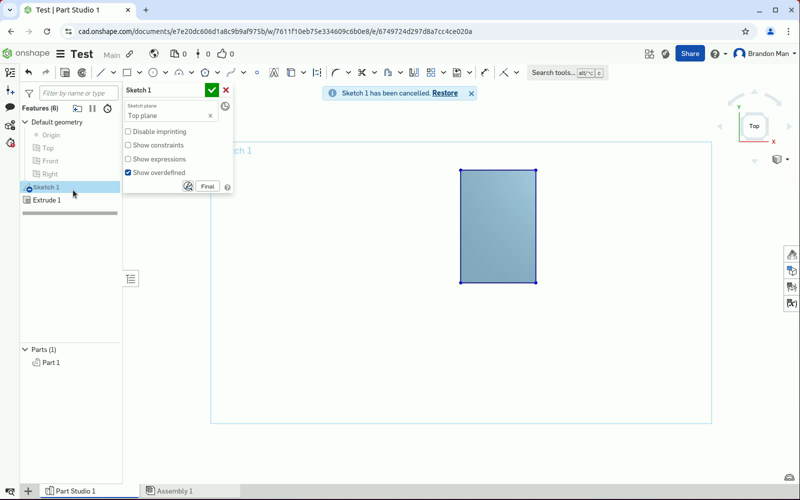
mouse_move(229, 92)
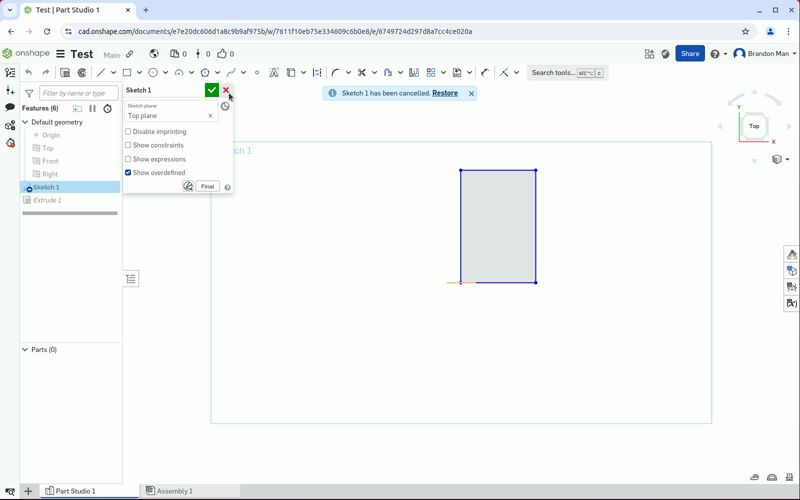
click(229, 92)
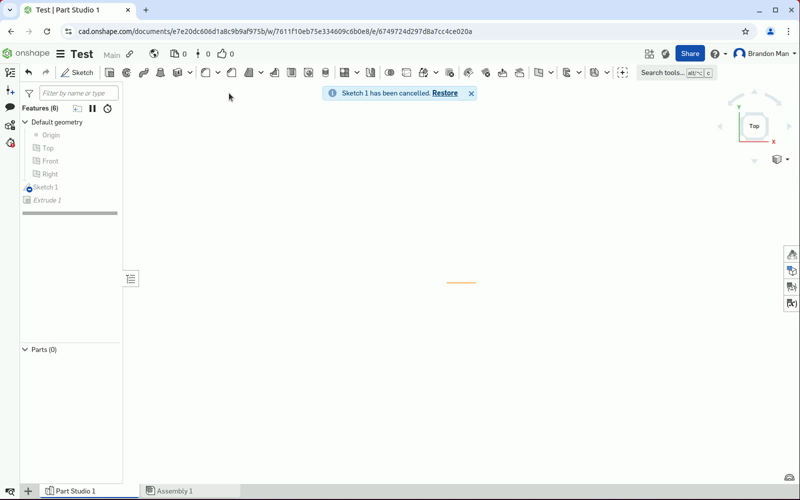
mouse_move(541, 75)
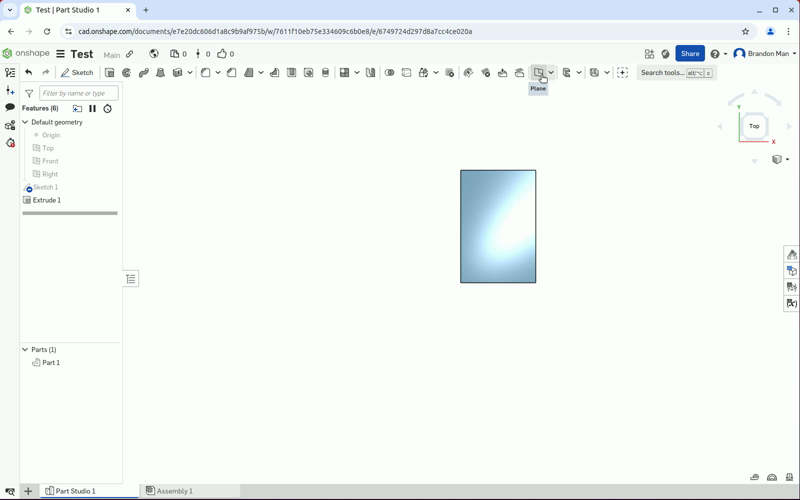
click(541, 75)
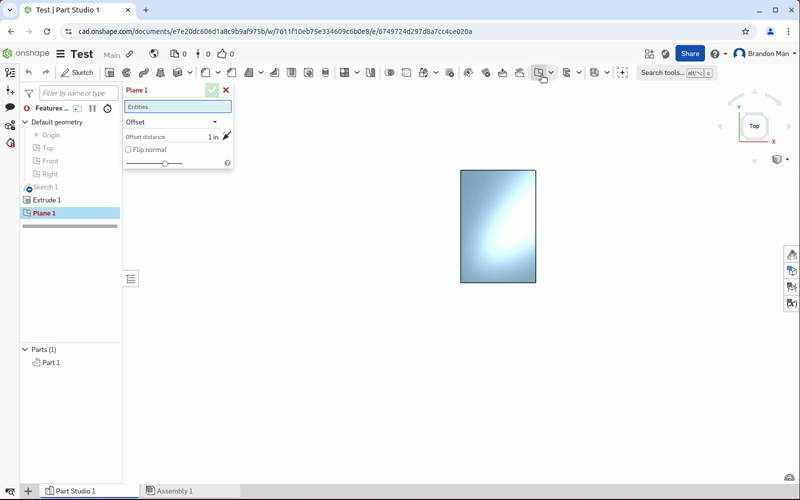
mouse_move(73, 150)
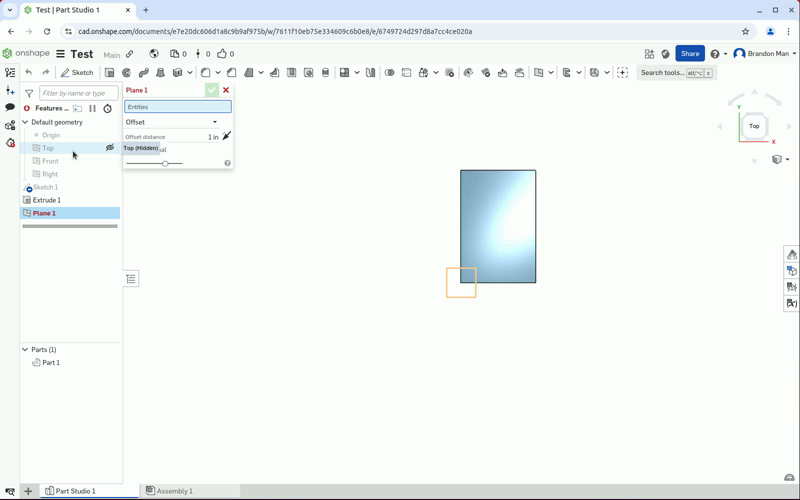
click(73, 150)
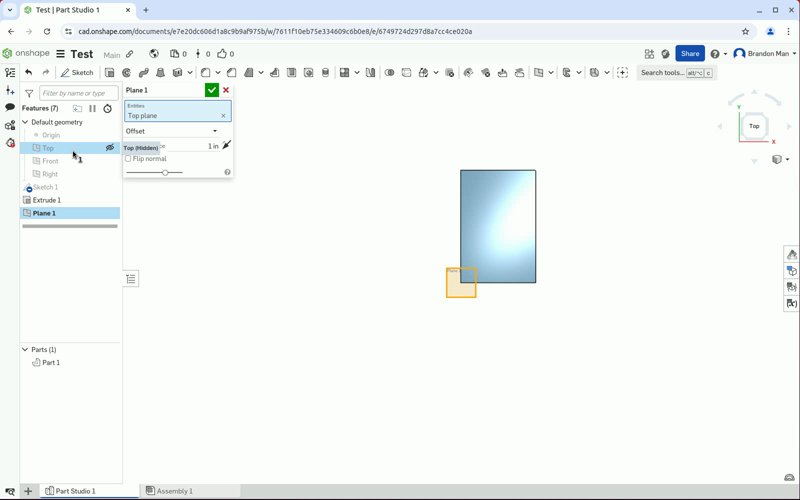
key(tab, 2)
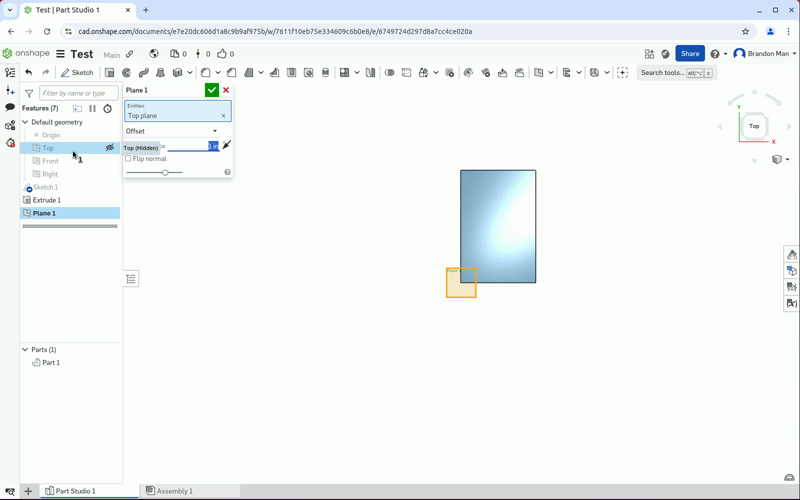
text(9.151)
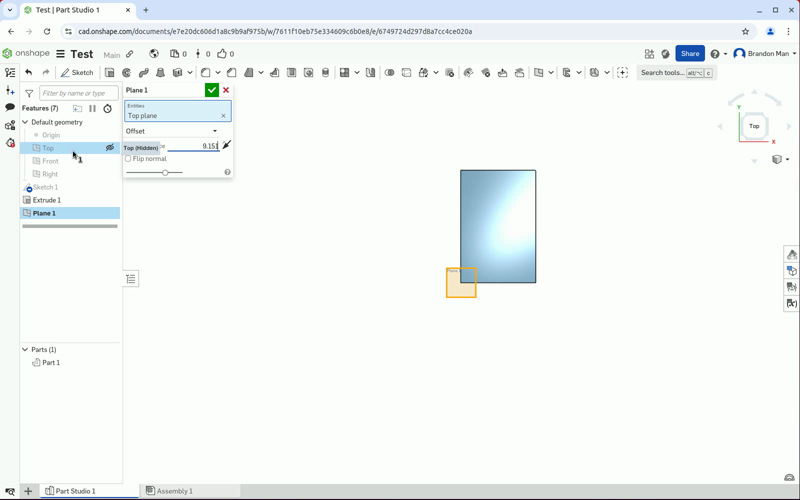
key(enter, 2)
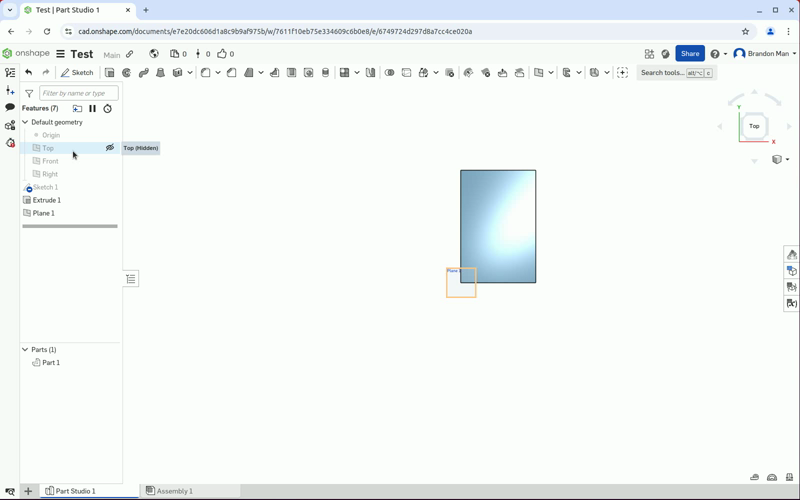
key(shift+s)
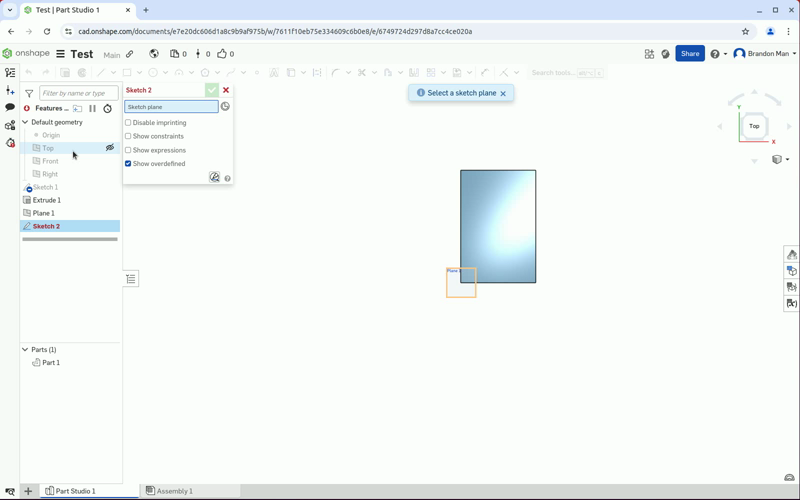
mouse_move(73, 215)
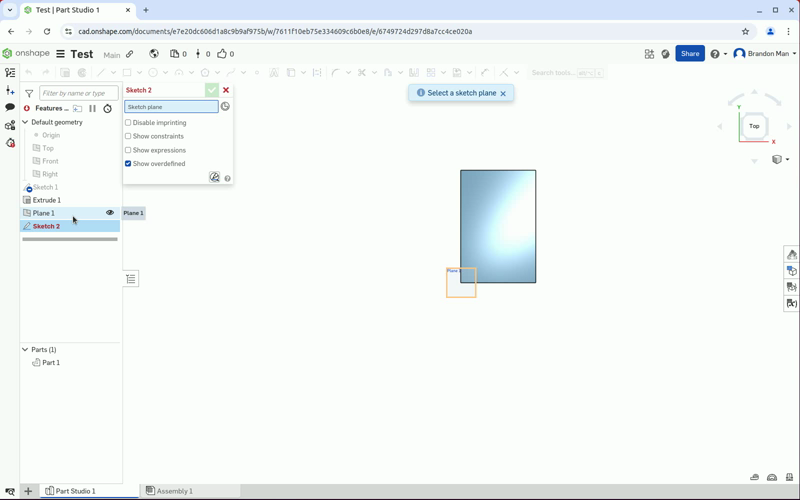
click(73, 215)
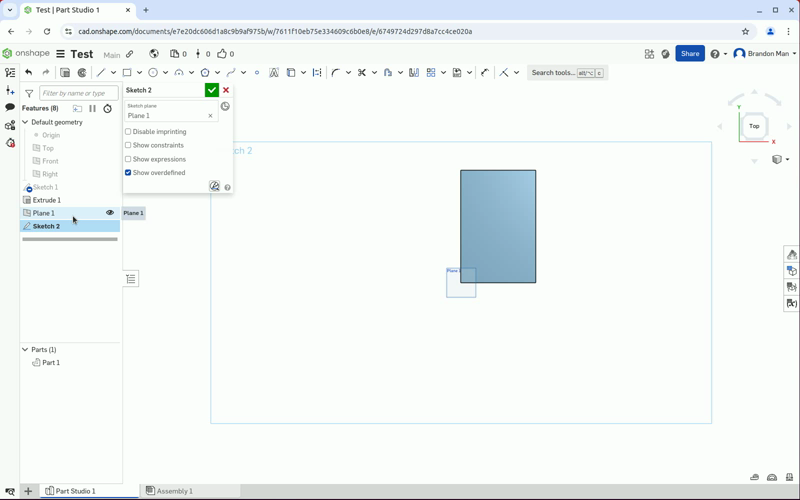
mouse_move(73, 352)
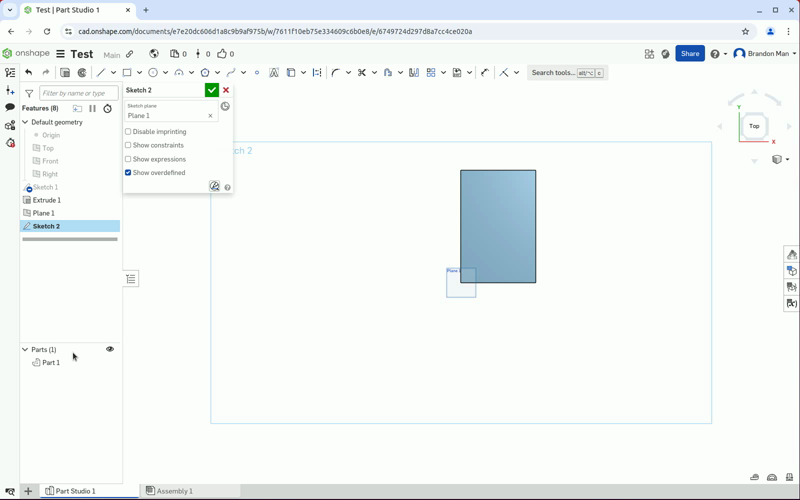
key(y)
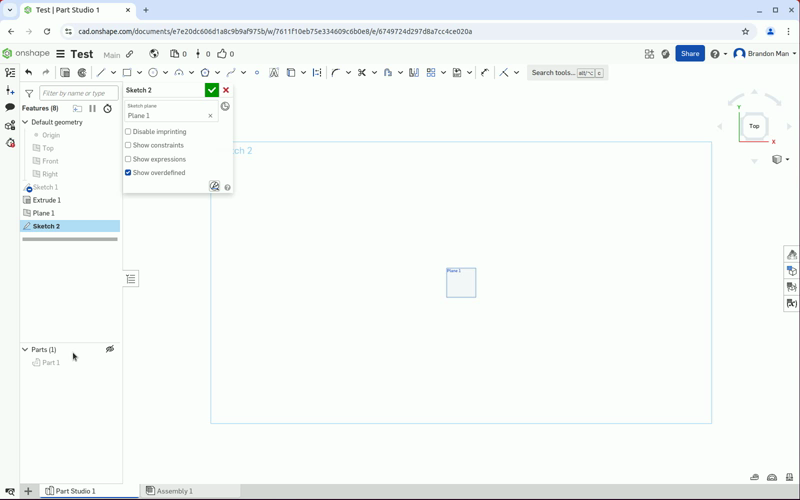
key(l)
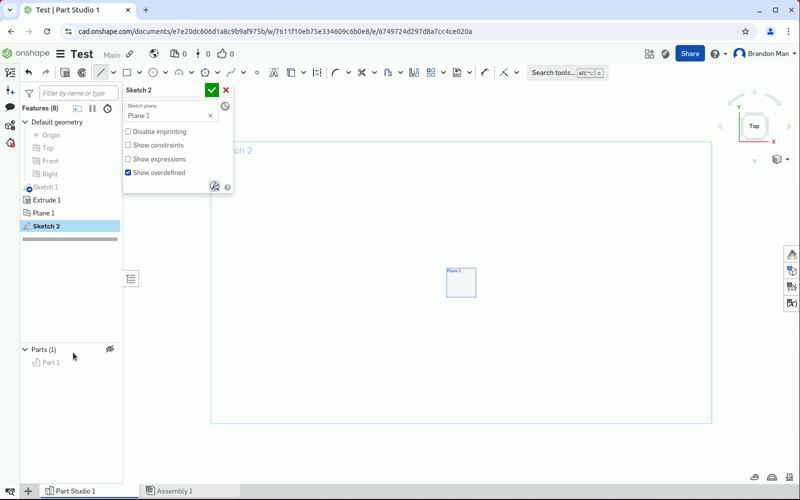
key_down(shift)
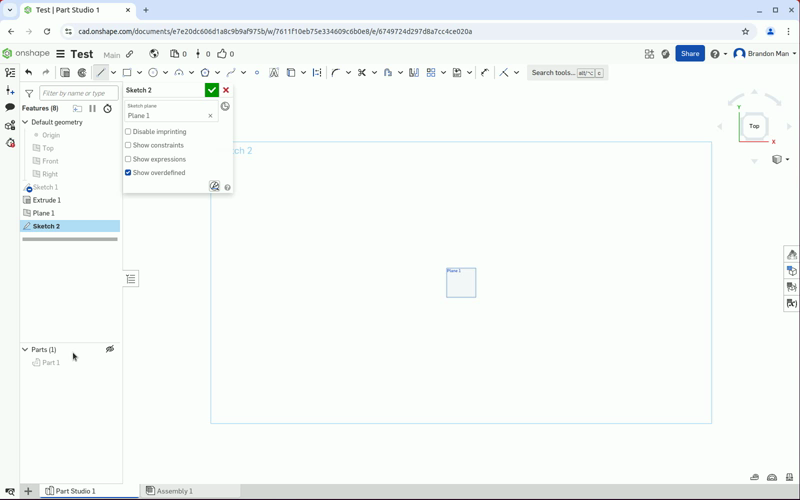
mouse_move(460, 282)
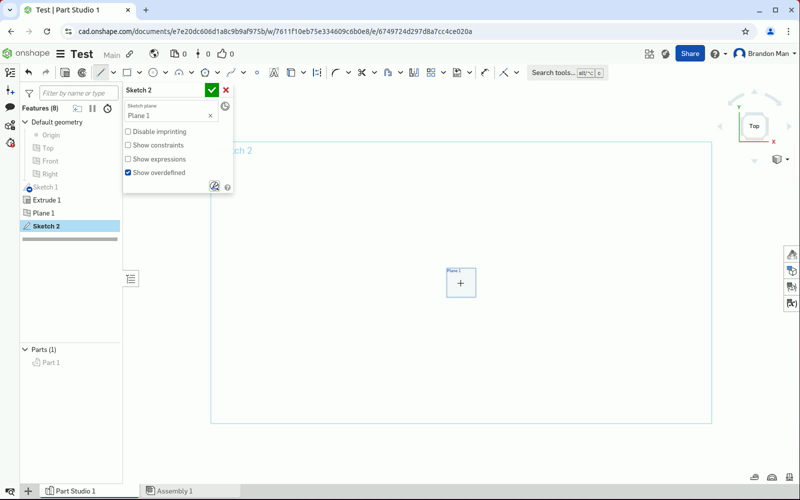
click(460, 282)
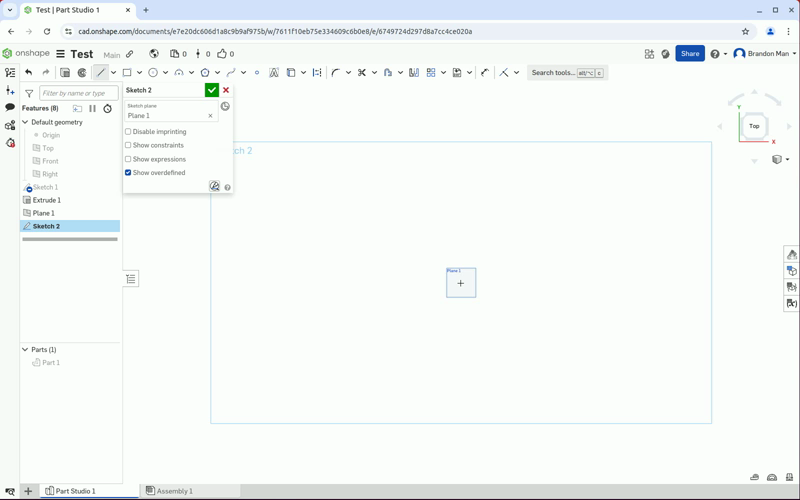
key_up(shift)
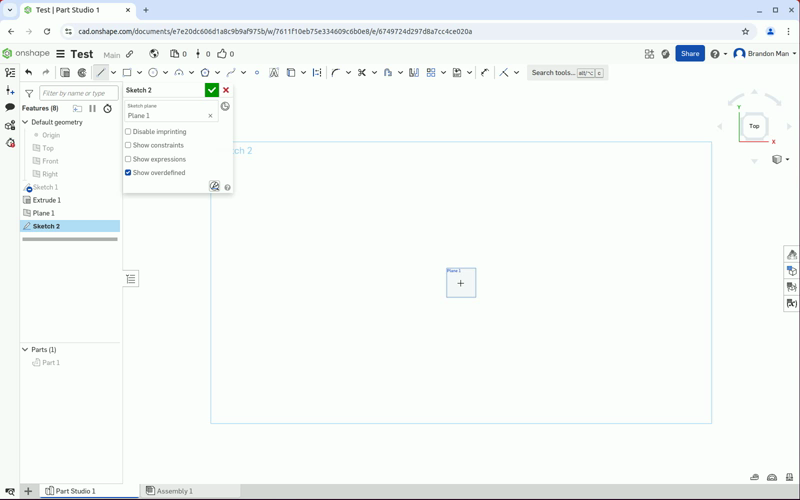
key_down(shift)
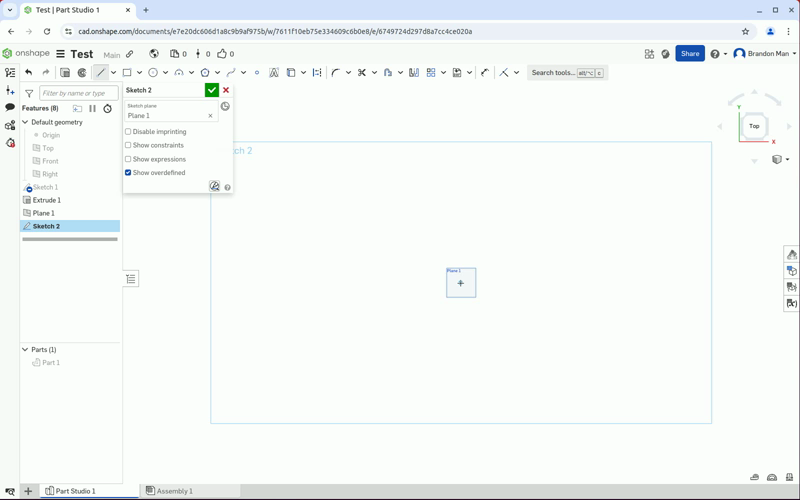
mouse_move(490, 282)
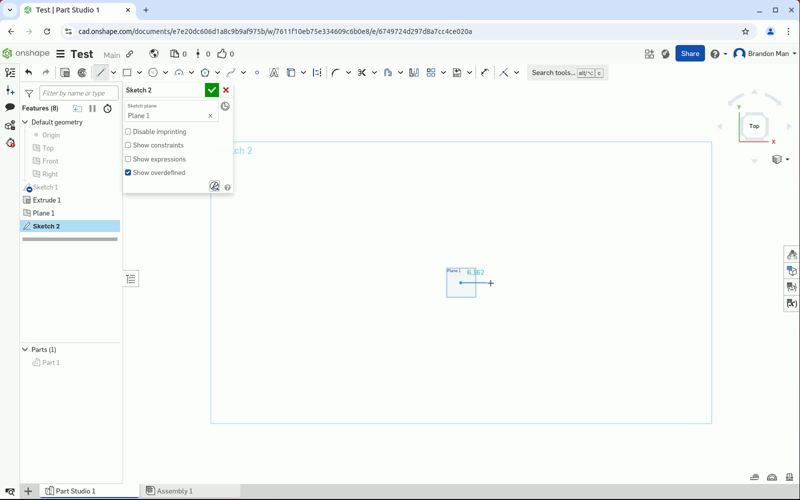
mouse_move(483, 282)
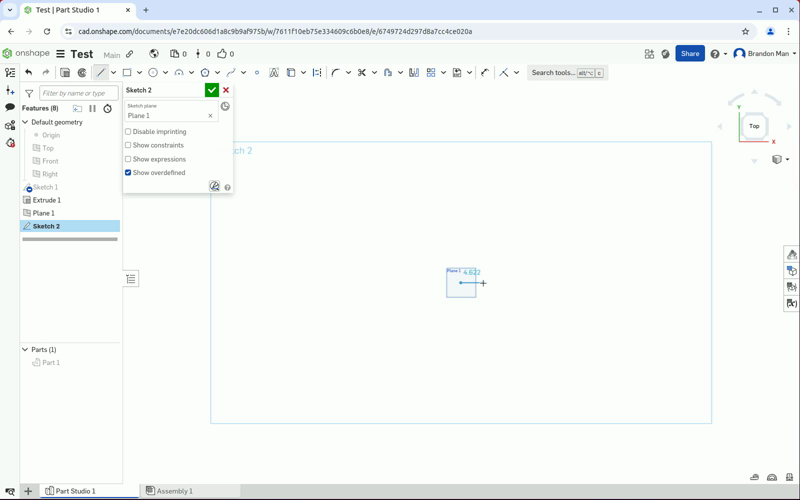
click(483, 282)
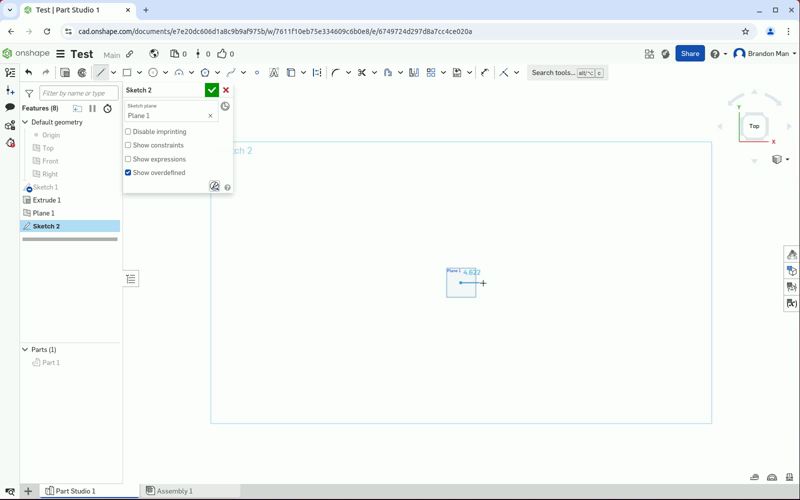
key_up(shift)
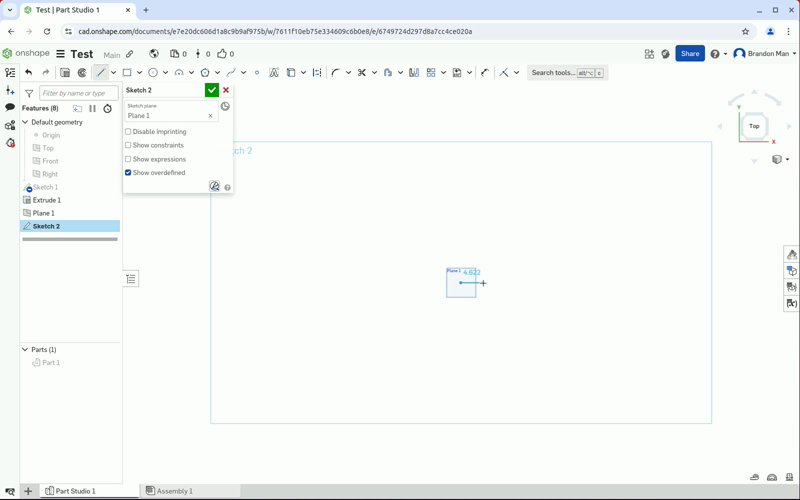
key_down(shift)
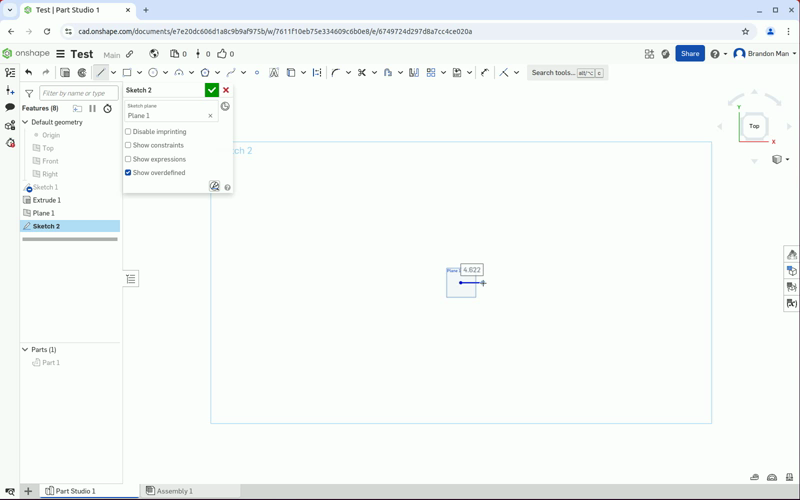
mouse_move(483, 170)
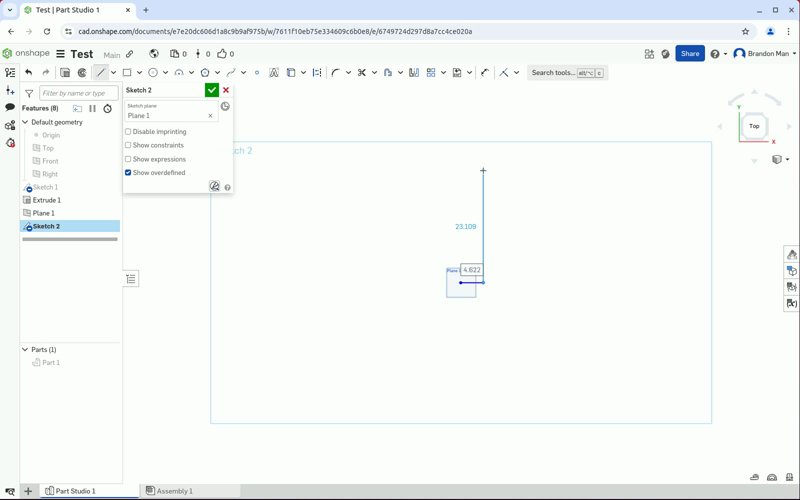
click(483, 170)
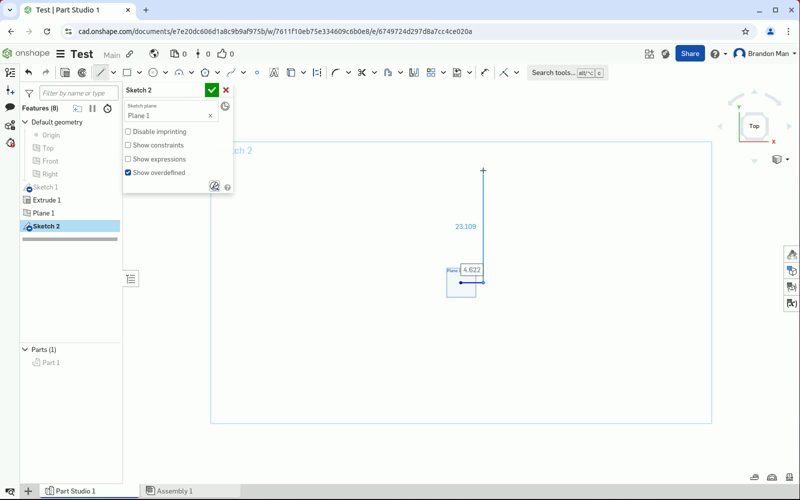
key_up(shift)
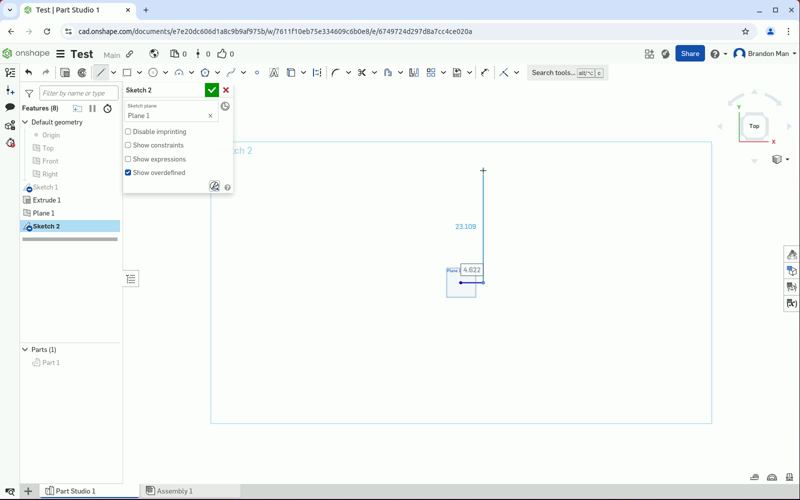
key_down(shift)
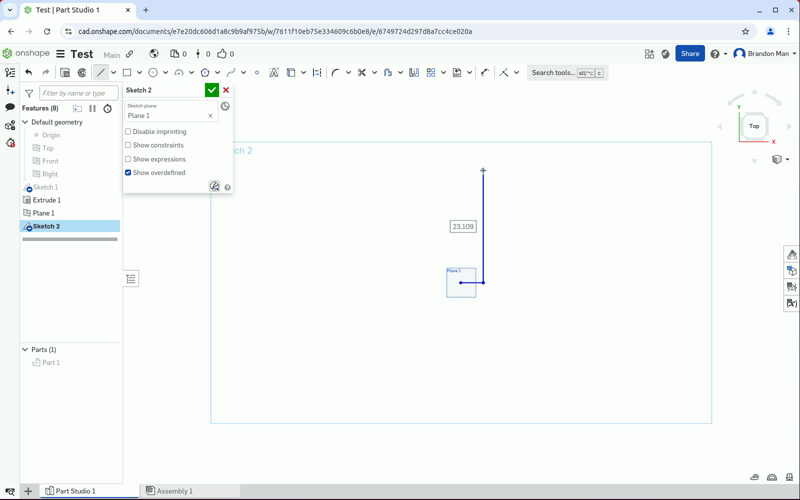
mouse_move(513, 170)
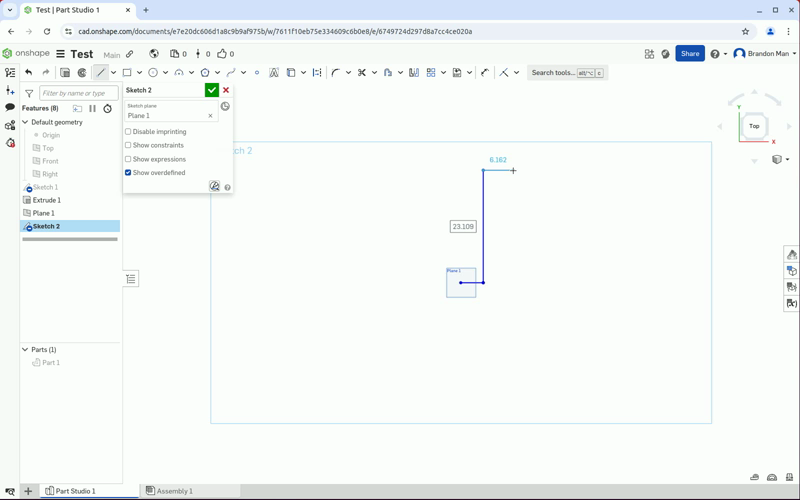
mouse_move(460, 170)
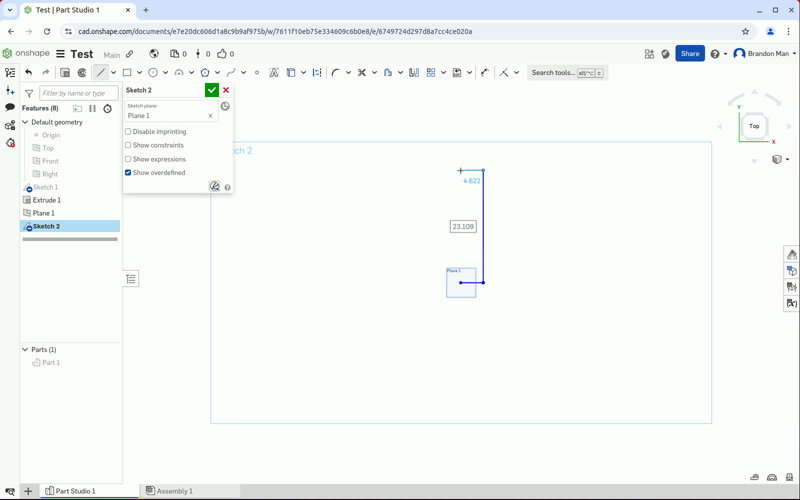
click(460, 170)
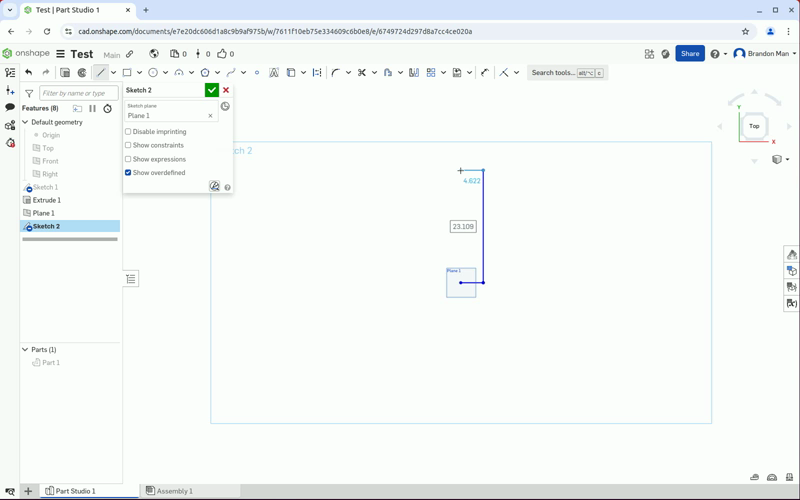
key_up(shift)
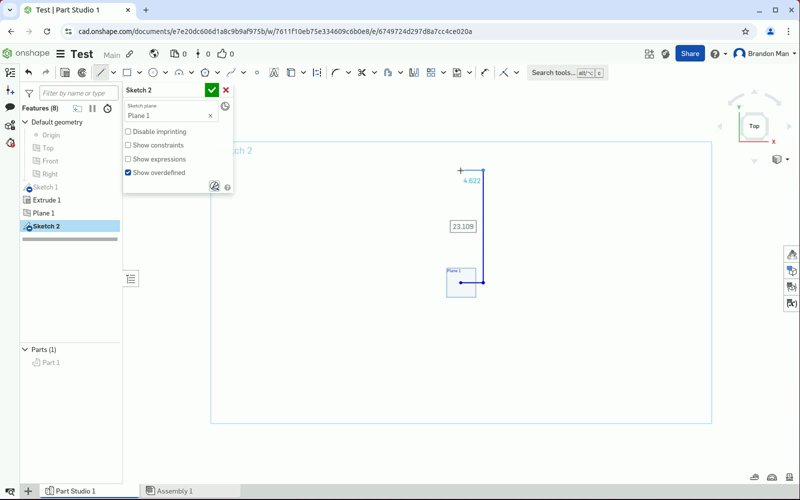
key_down(shift)
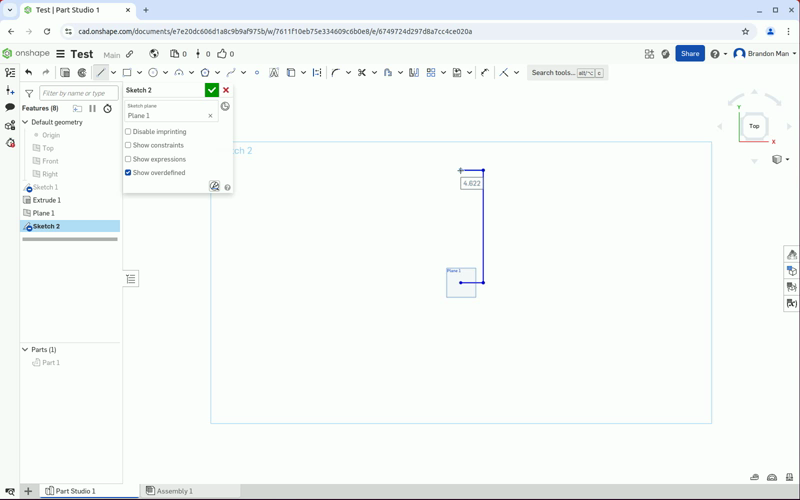
mouse_move(460, 282)
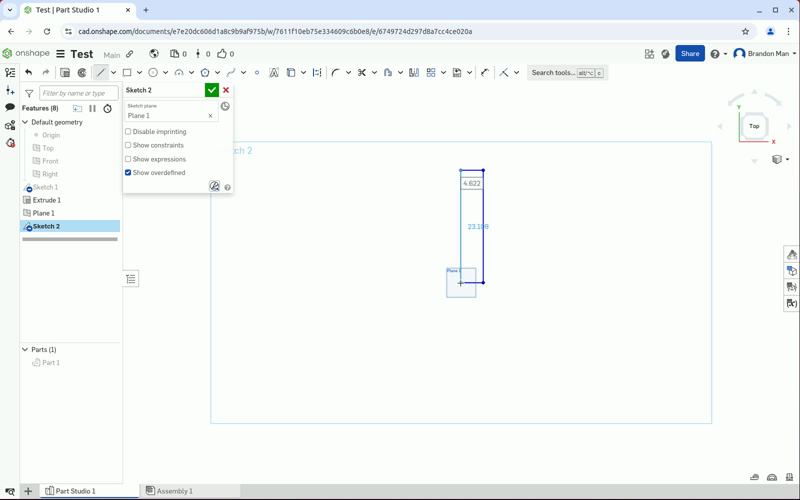
key_up(shift)
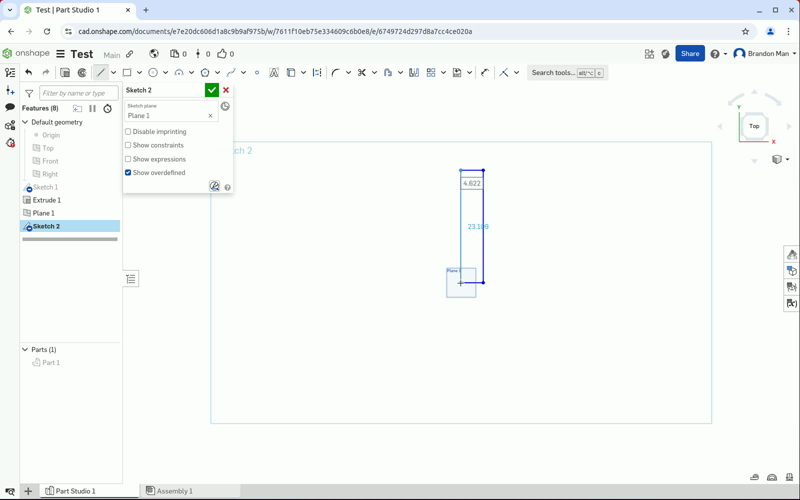
click(460, 282)
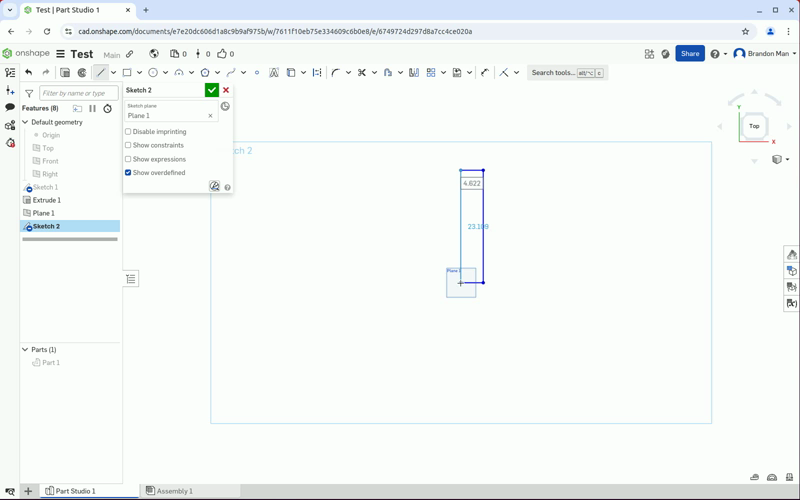
key(esc)
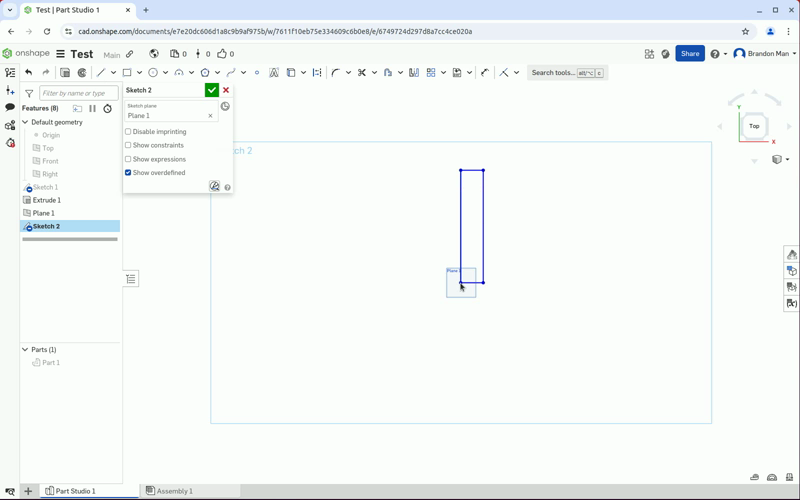
mouse_move(479, 256)
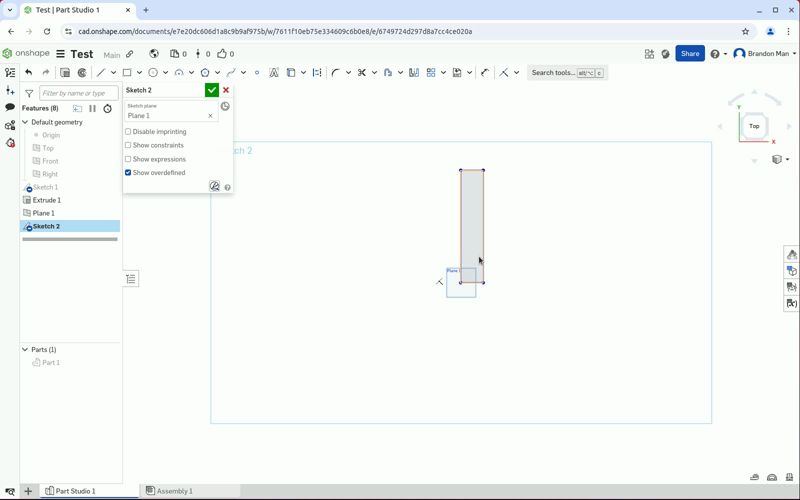
click(479, 256)
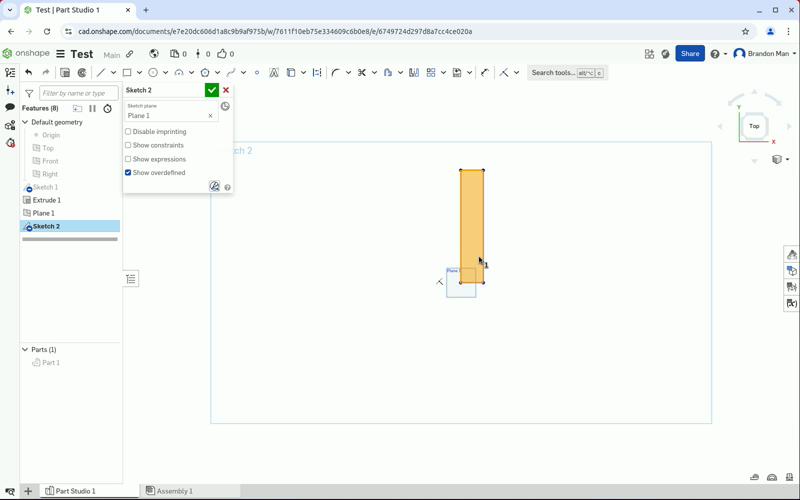
mouse_move(73, 352)
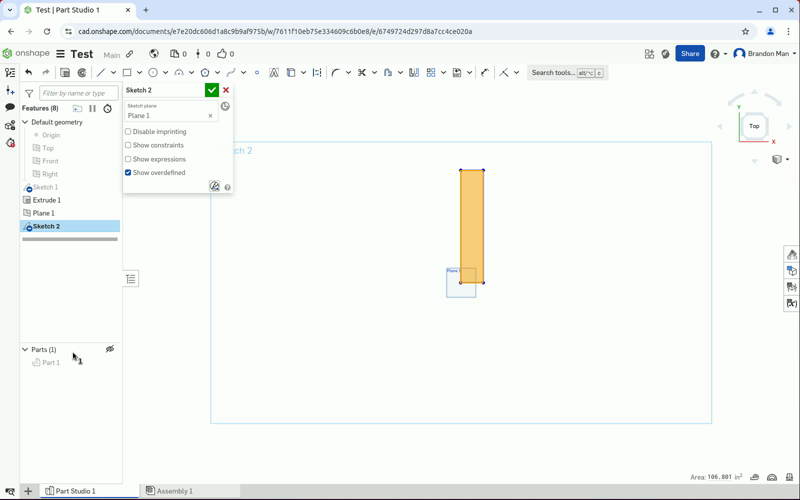
key(shift+y)
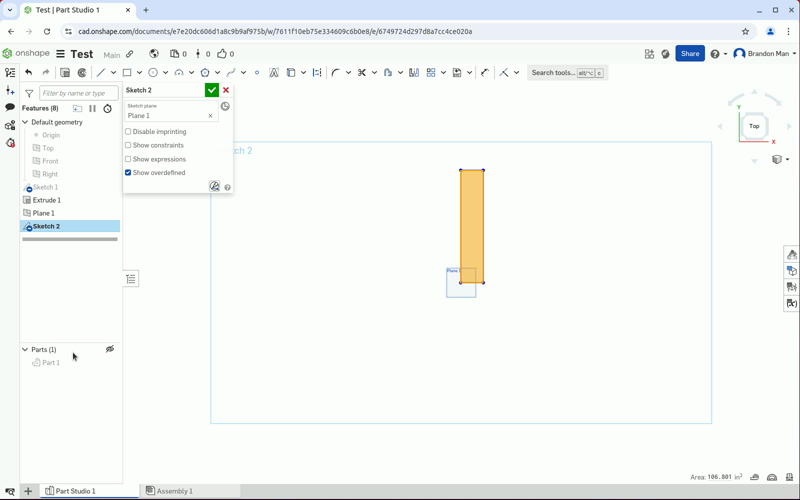
key(shift+e)
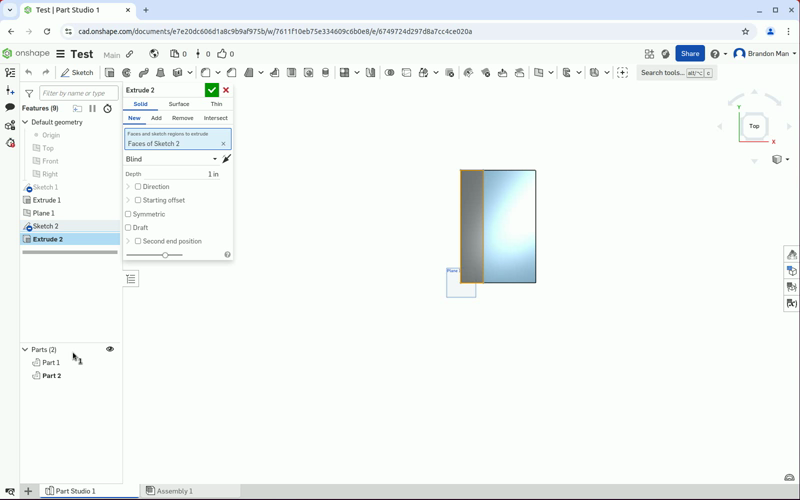
mouse_move(143, 106)
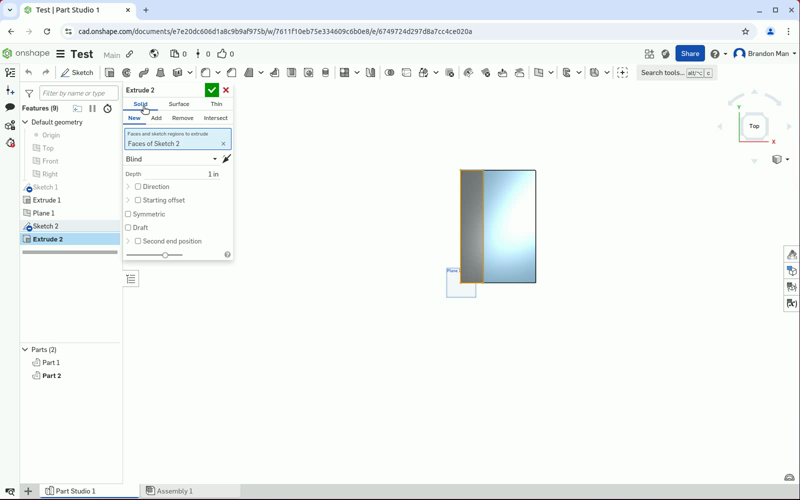
click(143, 106)
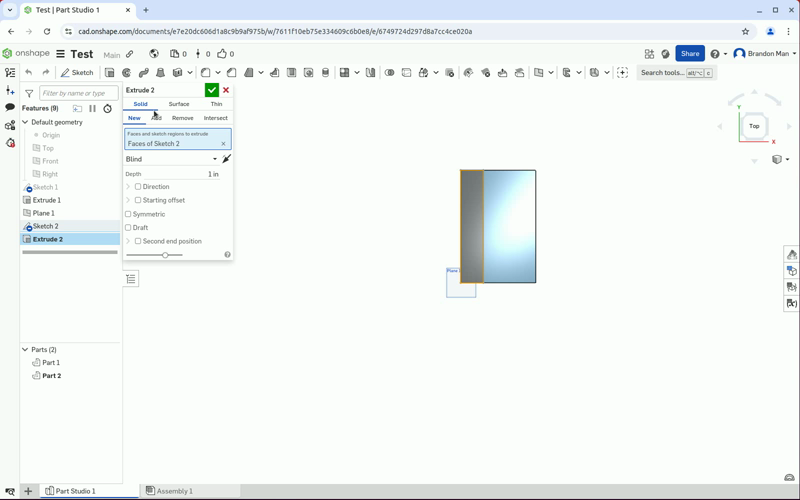
mouse_move(186, 120)
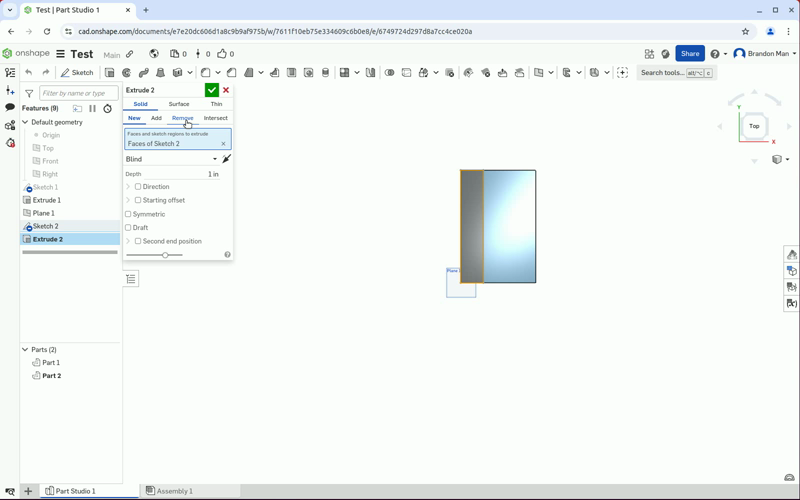
click(186, 120)
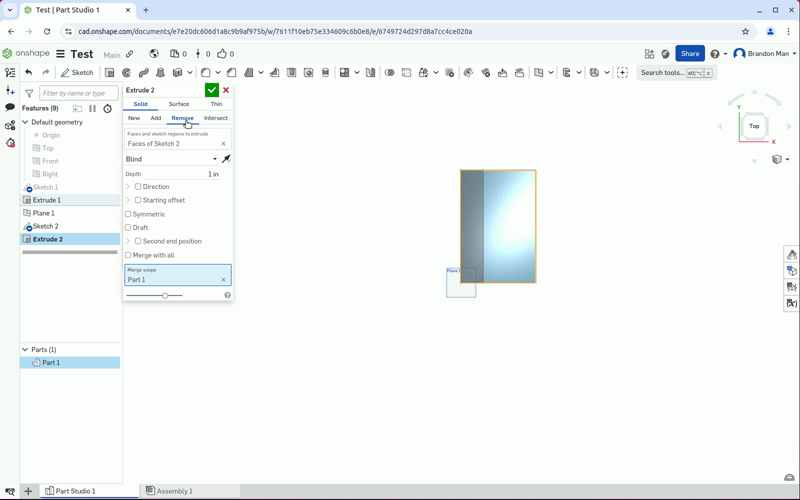
key(tab, 4)
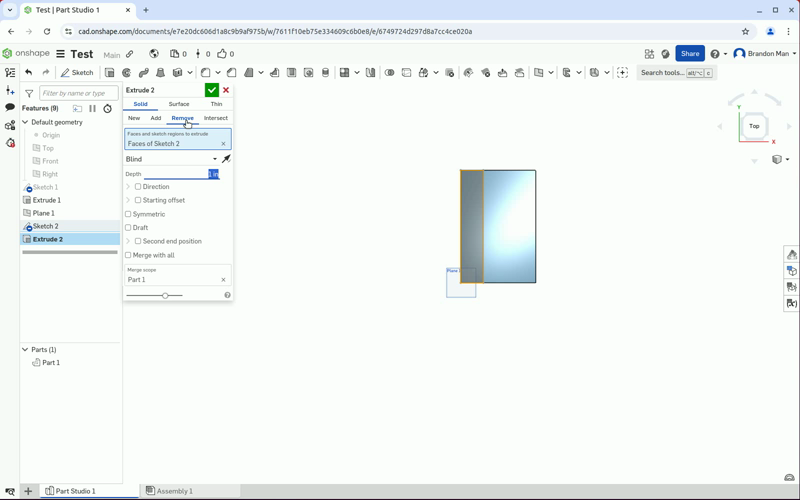
text(4.574)
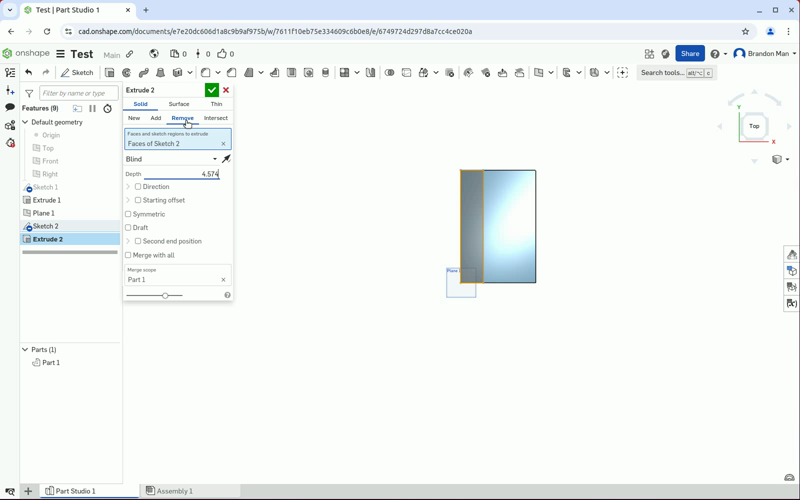
key(tab, 6)
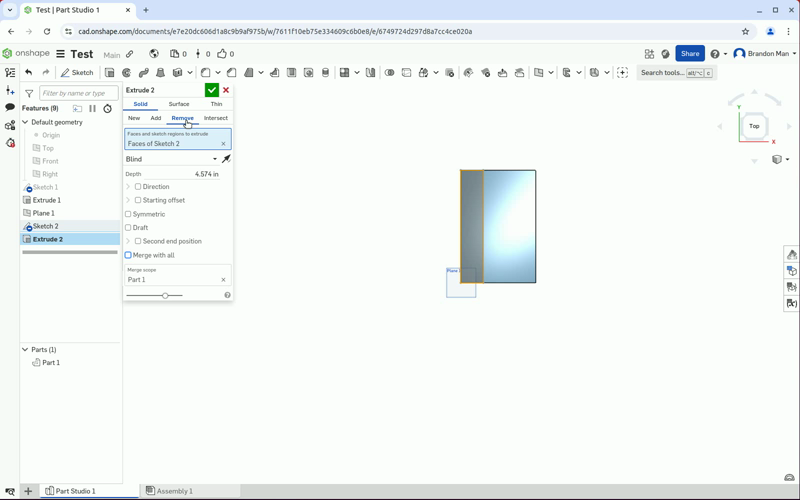
key(space)
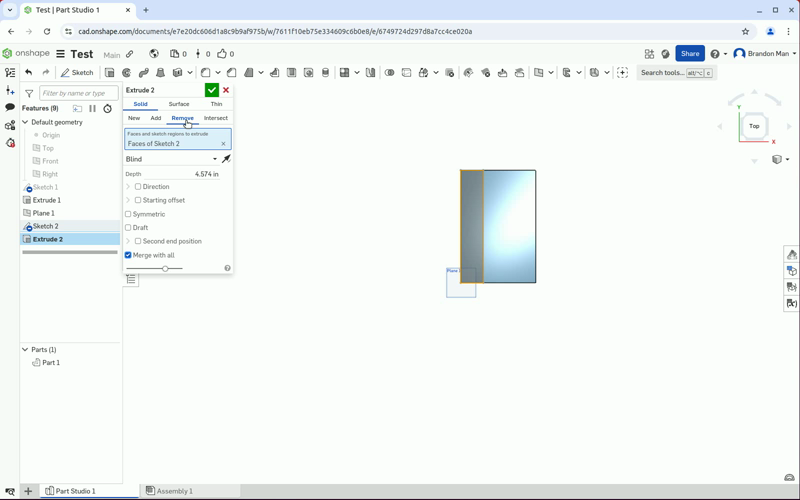
key(enter)
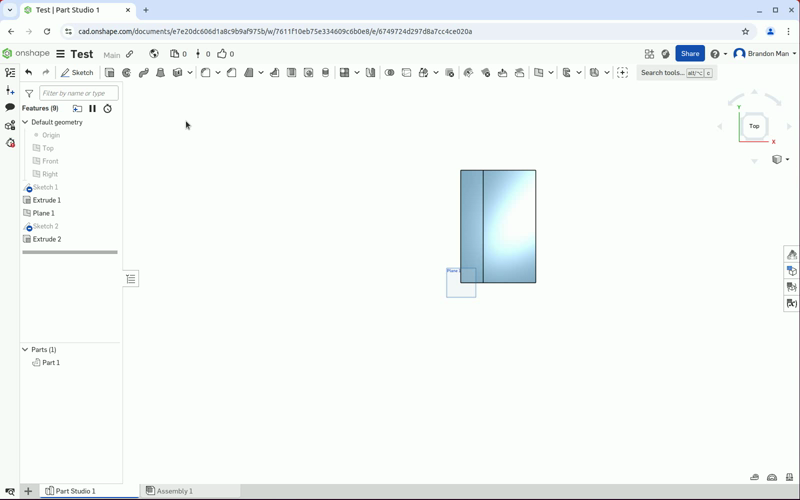
key(shift+h)
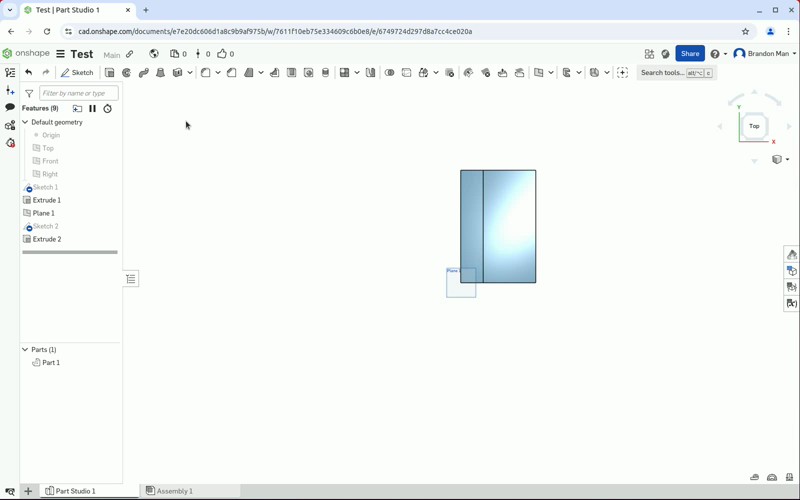
key(shift+h)
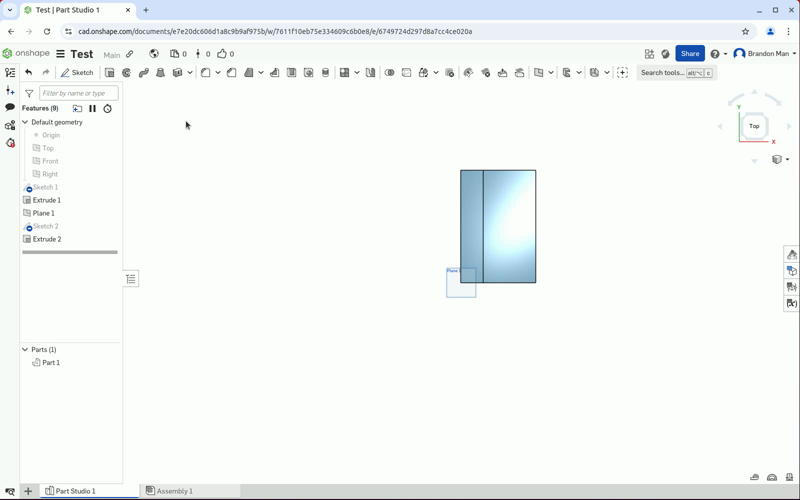
mouse_move(73, 189)
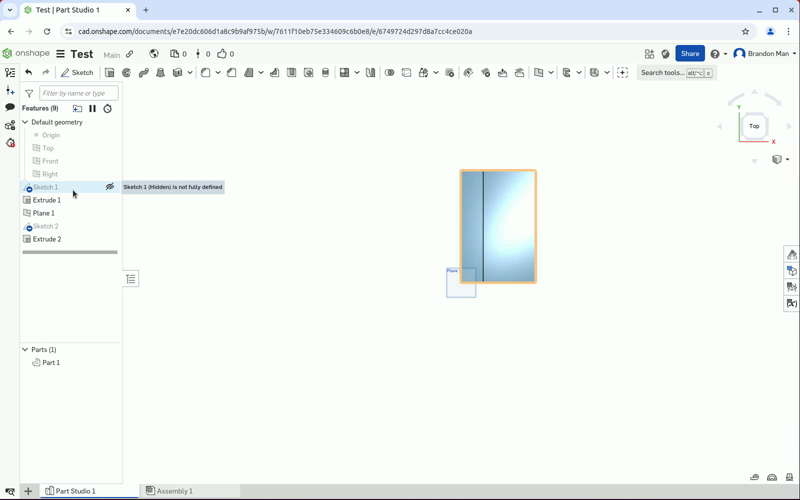
click(73, 189)
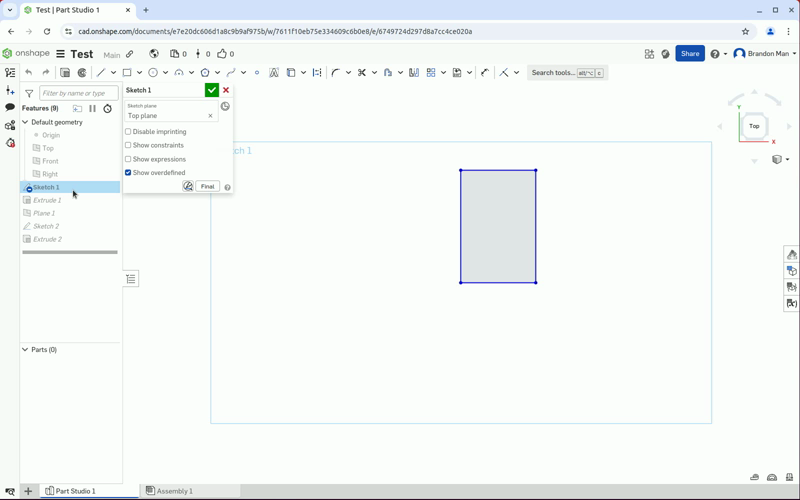
mouse_move(229, 92)
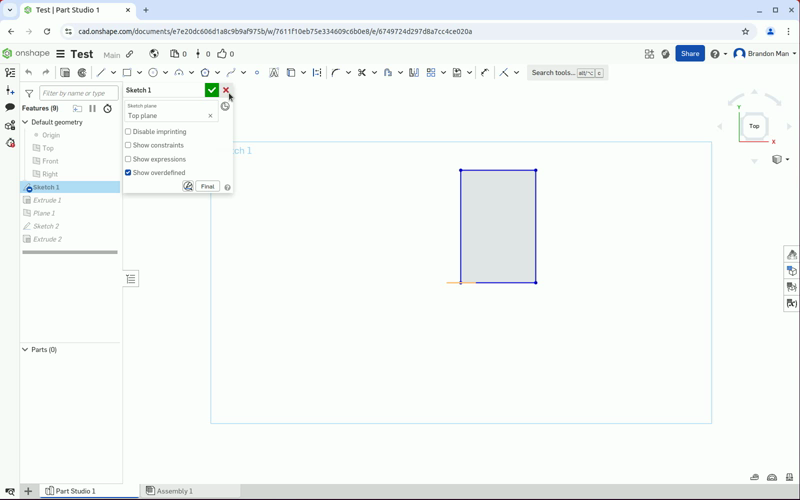
click(229, 92)
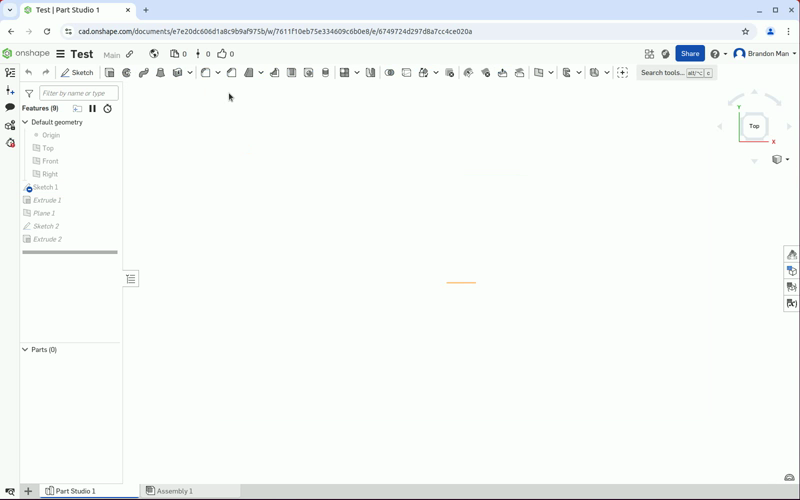
key(shift+s)
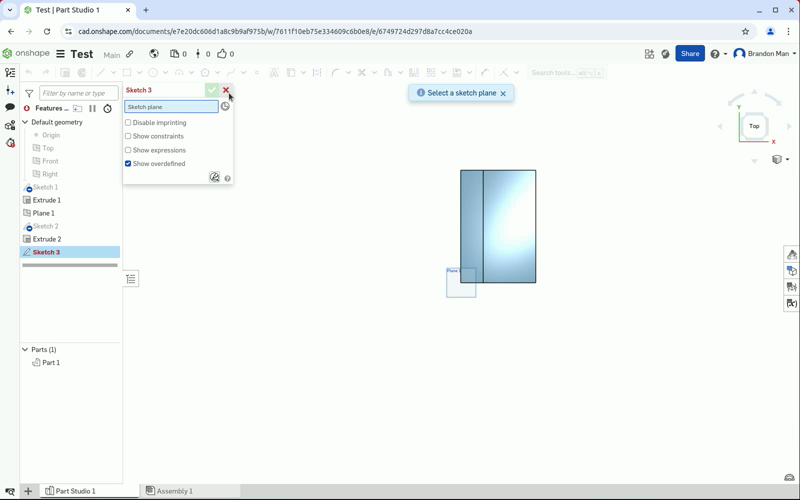
mouse_move(73, 215)
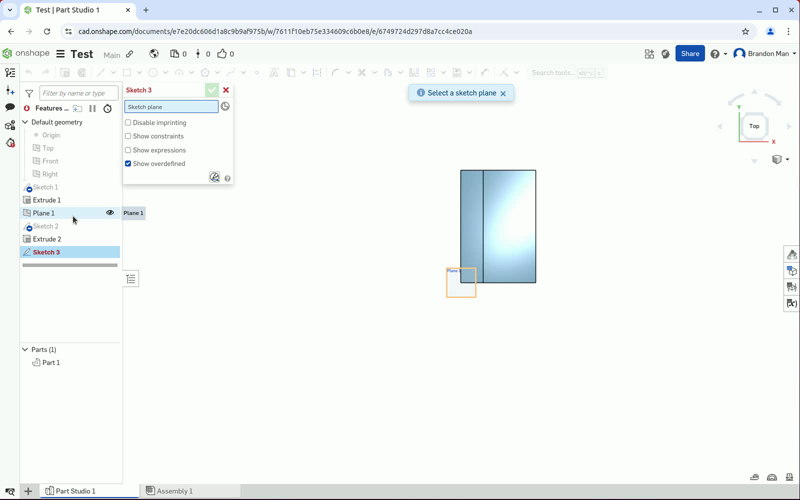
click(73, 215)
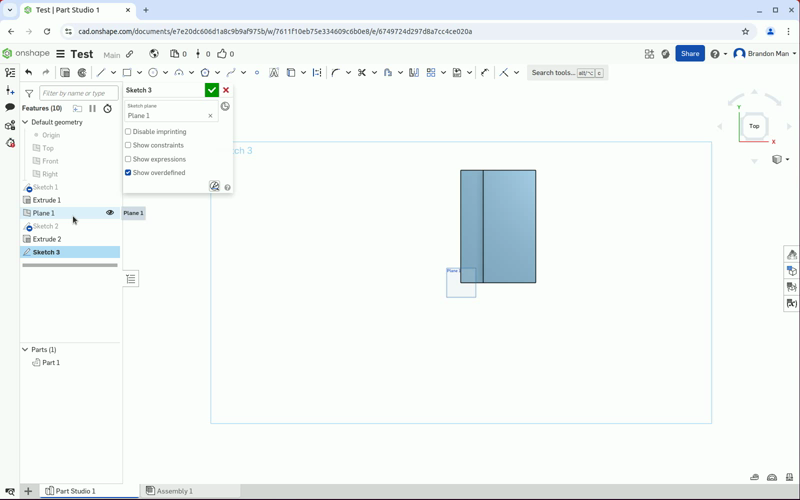
mouse_move(73, 352)
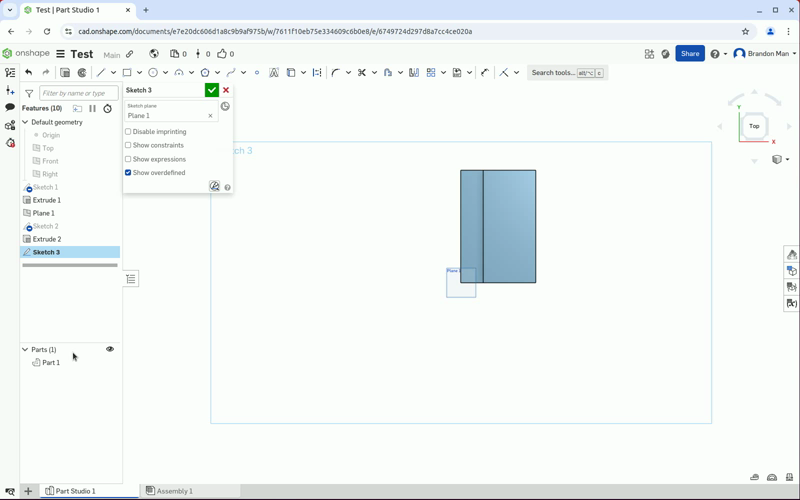
key(y)
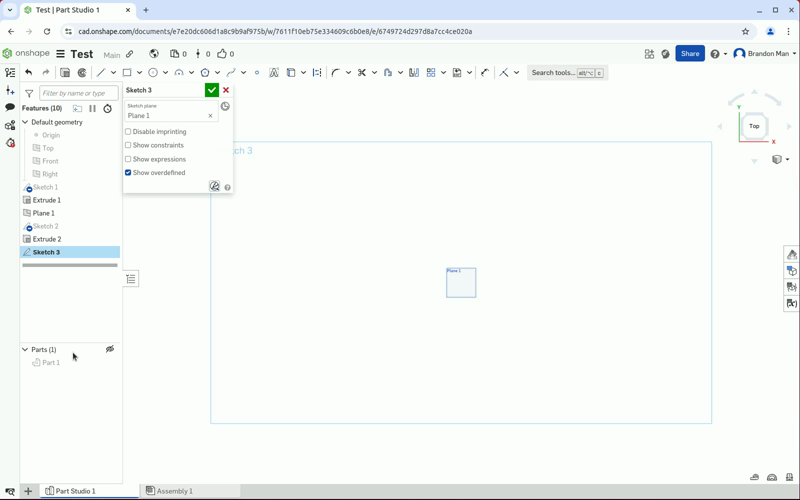
key(c)
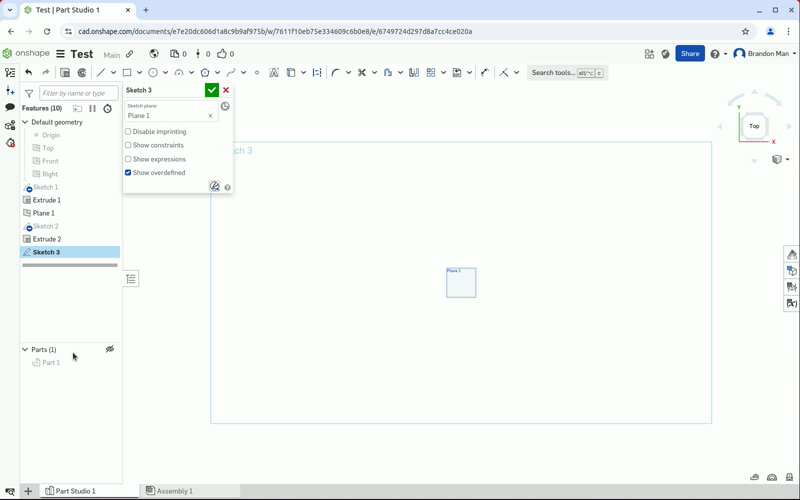
key_down(shift)
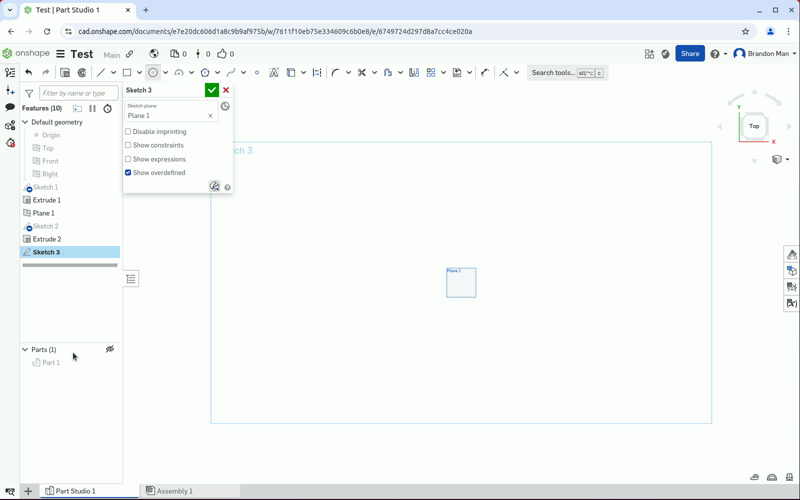
mouse_move(510, 226)
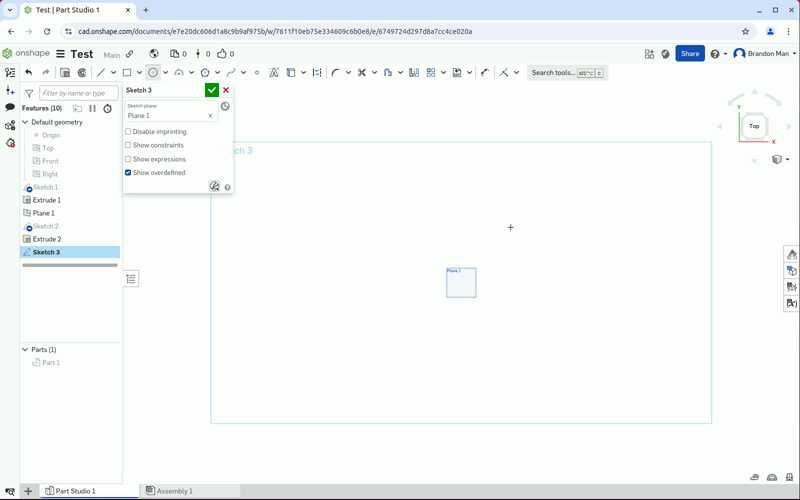
click(510, 226)
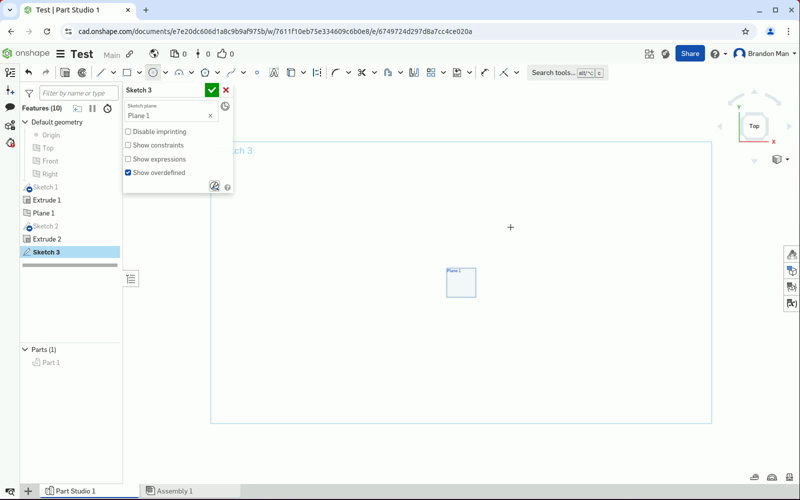
key_up(shift)
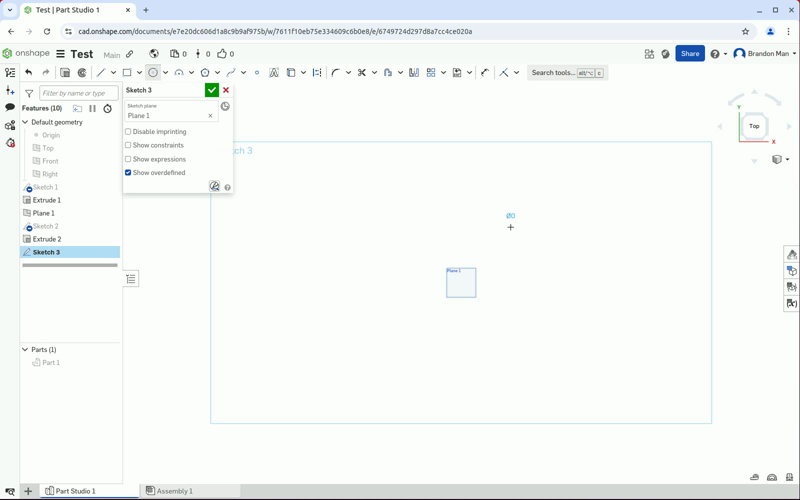
mouse_move(526, 226)
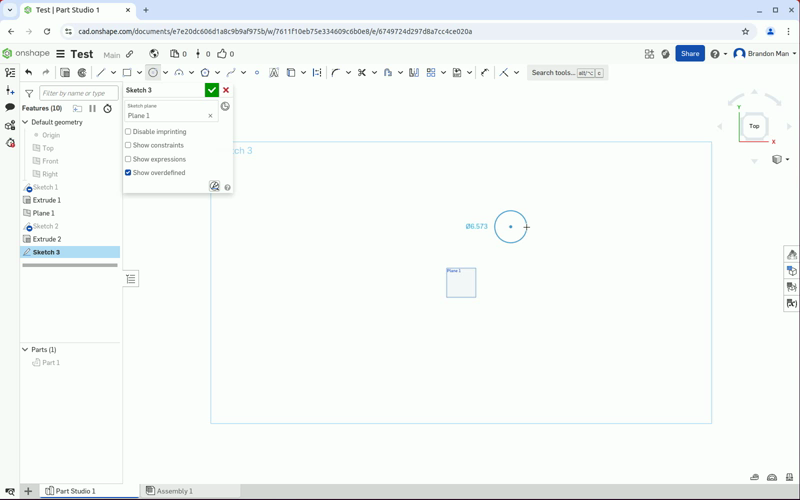
click(526, 226)
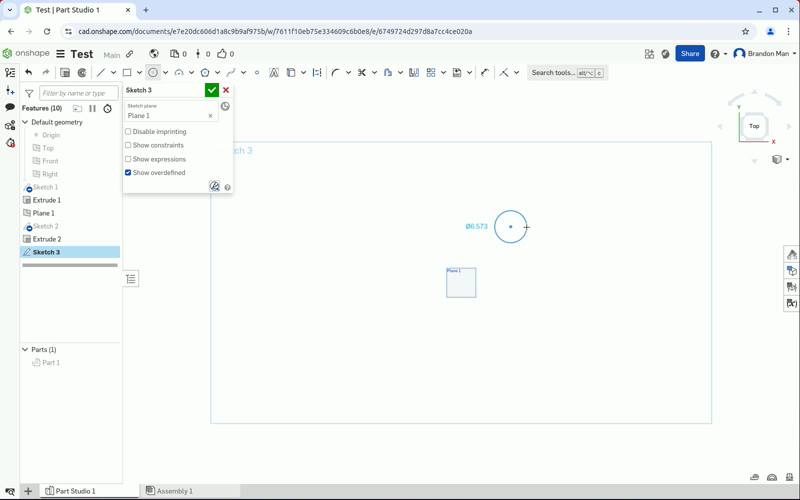
key(esc)
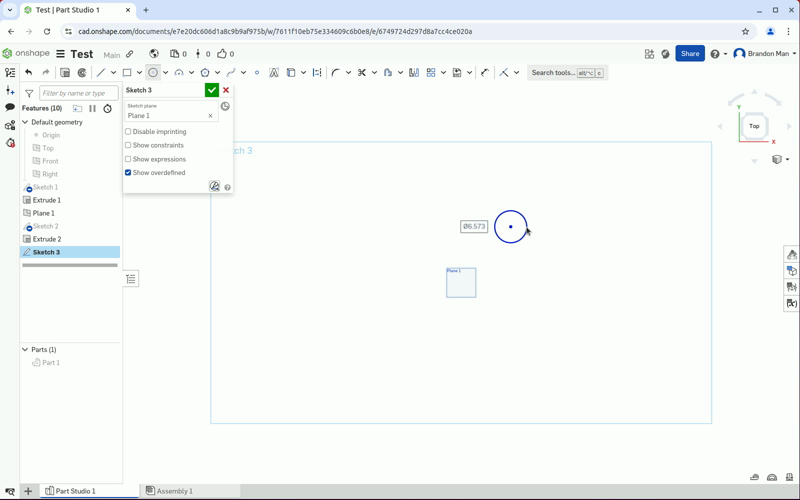
mouse_move(507, 221)
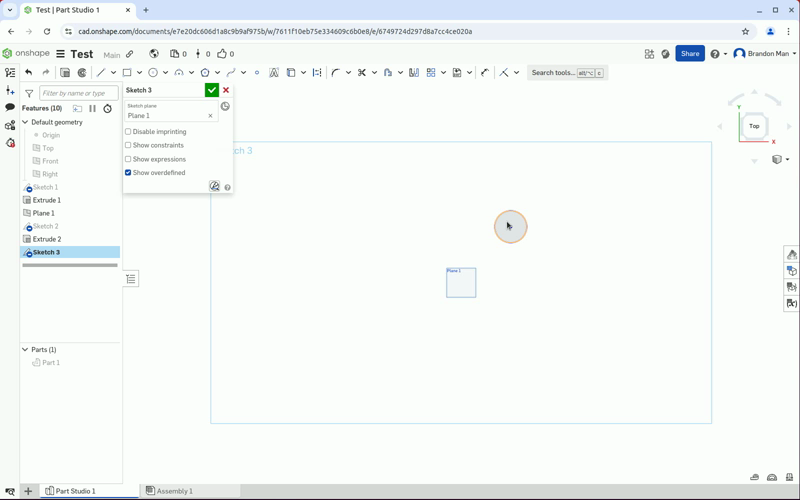
scroll(6)
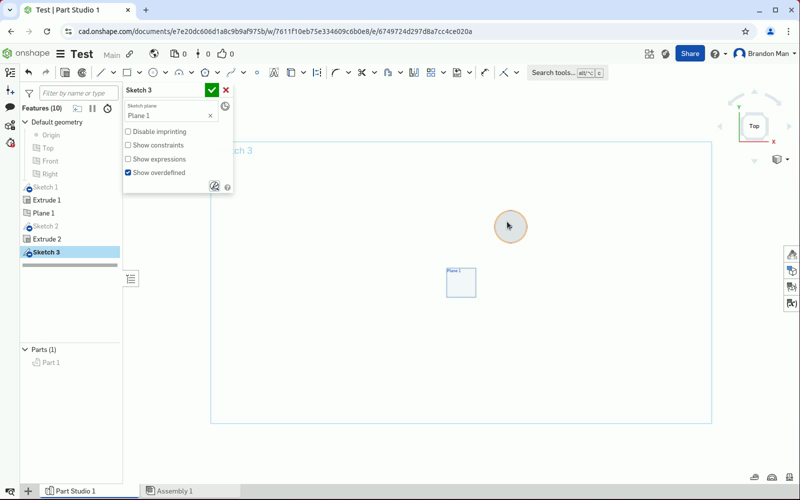
scroll(6)
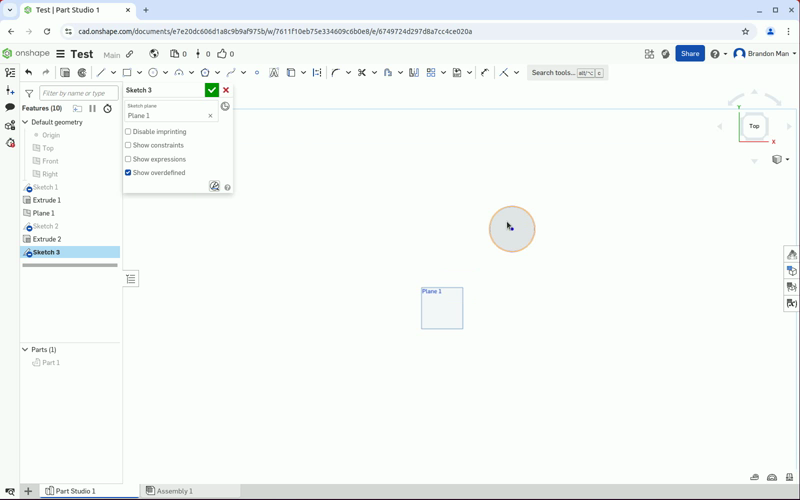
scroll(6)
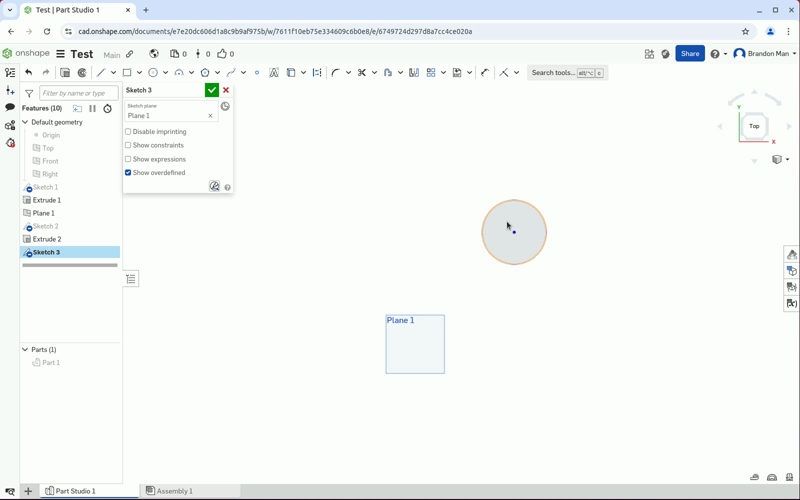
scroll(6)
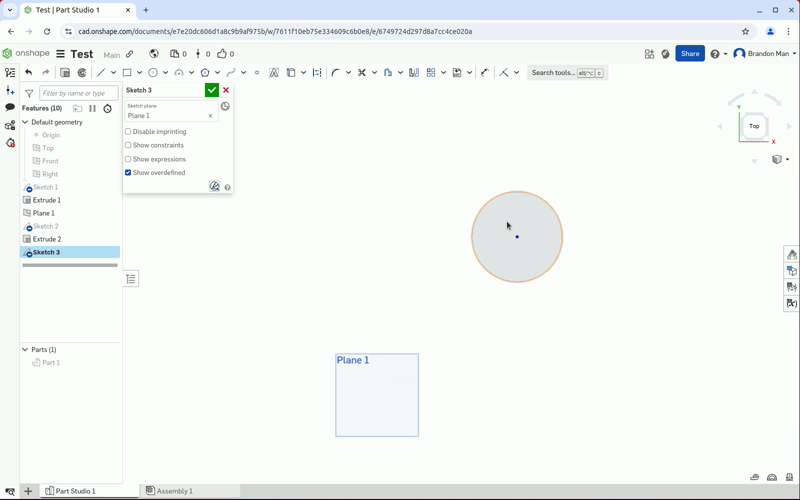
scroll(6)
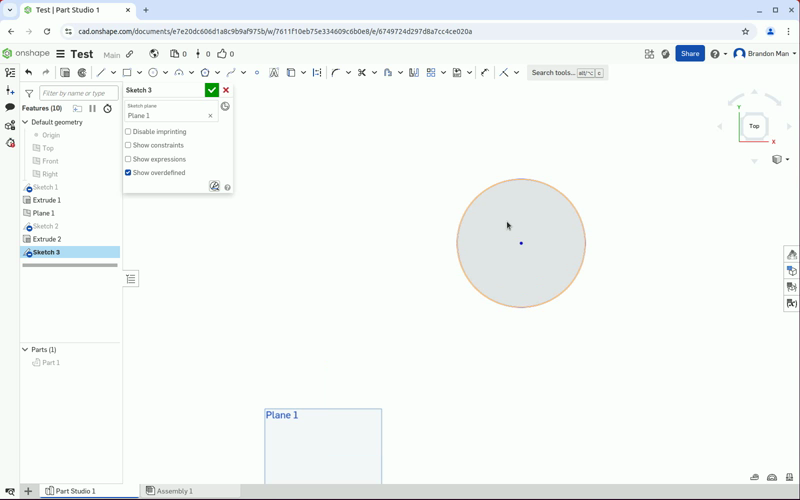
scroll(6)
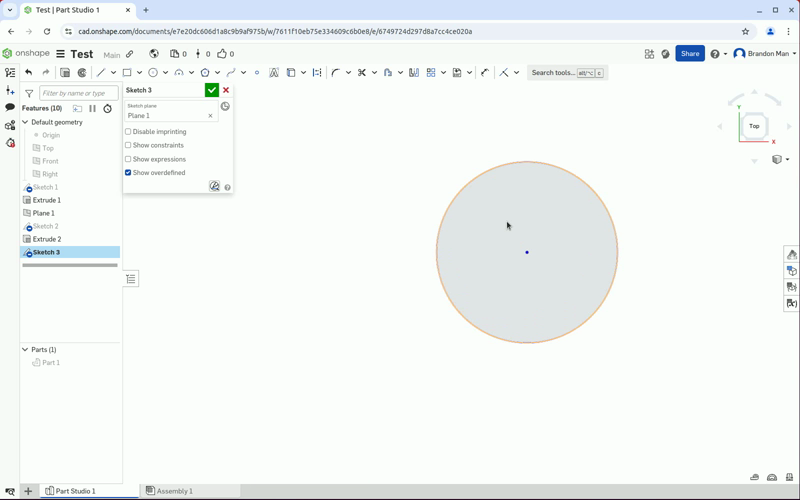
scroll(6)
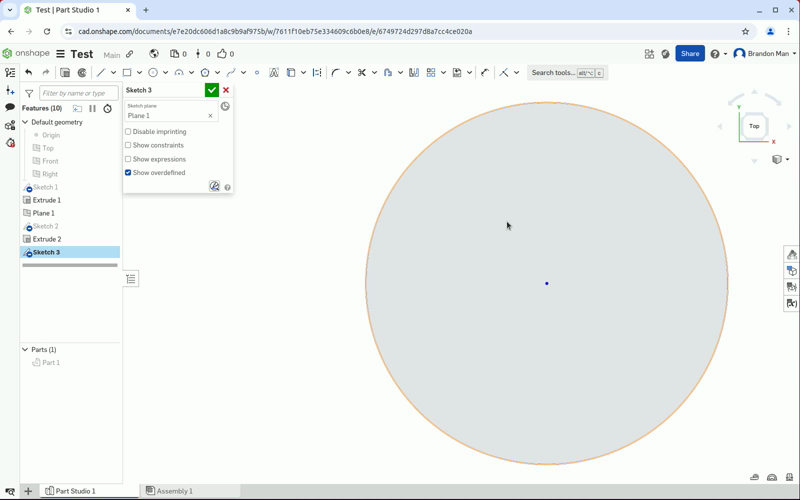
click(507, 221)
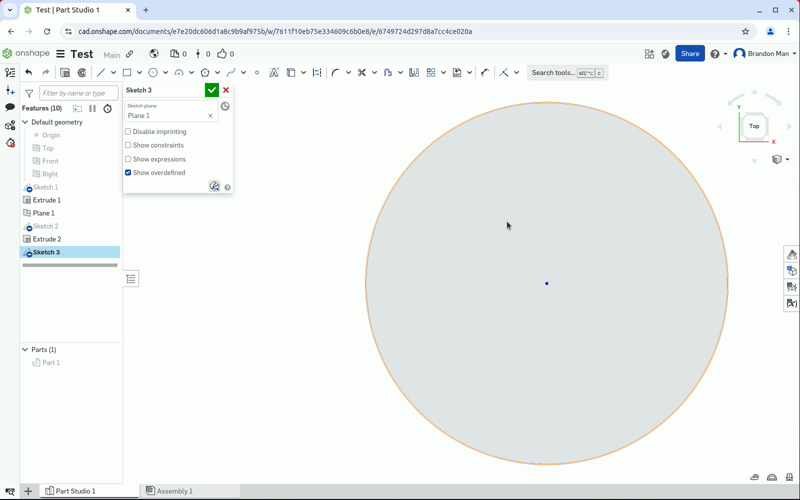
scroll(-6)
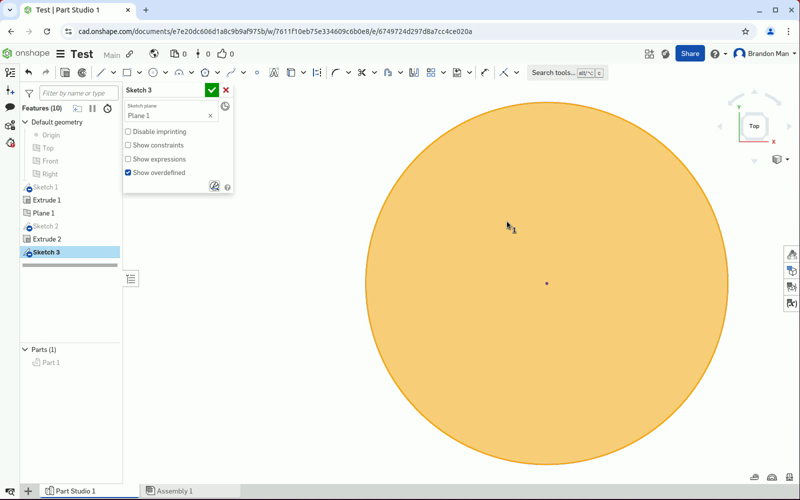
scroll(-6)
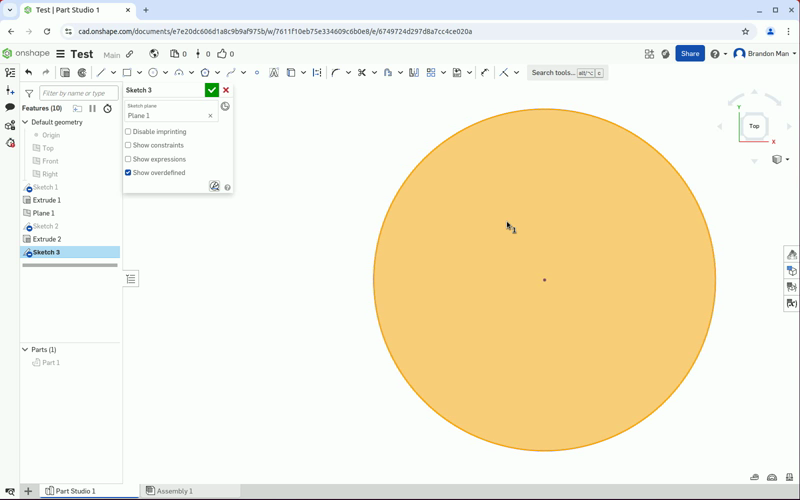
scroll(-6)
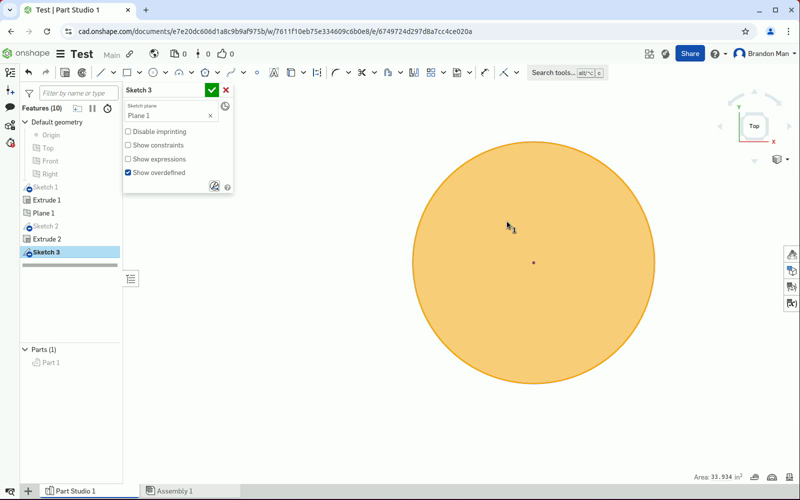
scroll(-6)
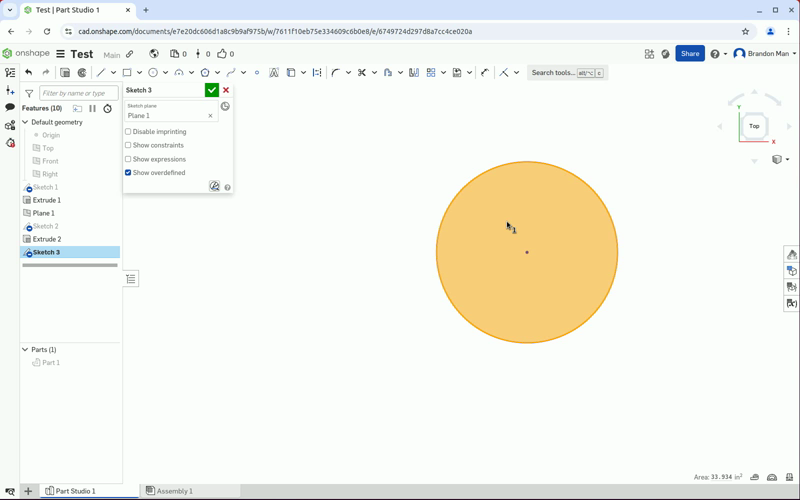
scroll(-6)
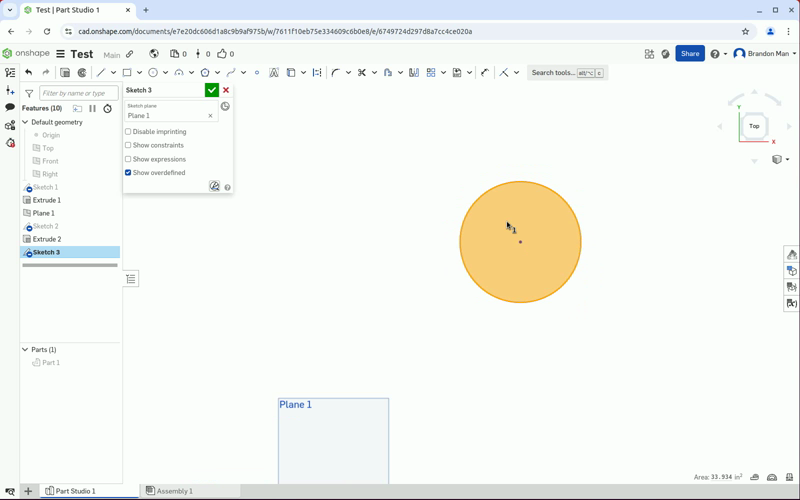
scroll(-6)
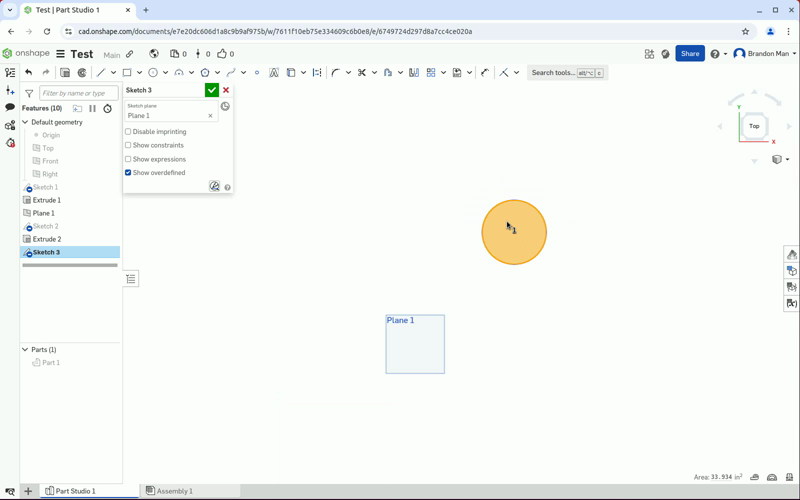
scroll(-6)
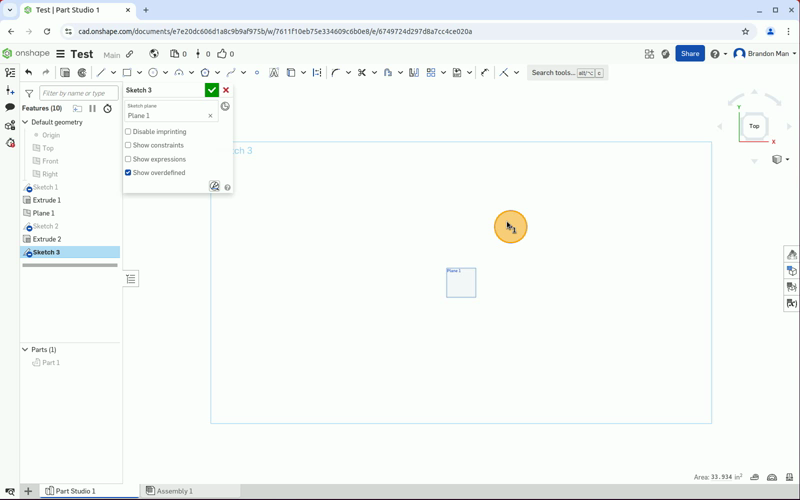
mouse_move(73, 352)
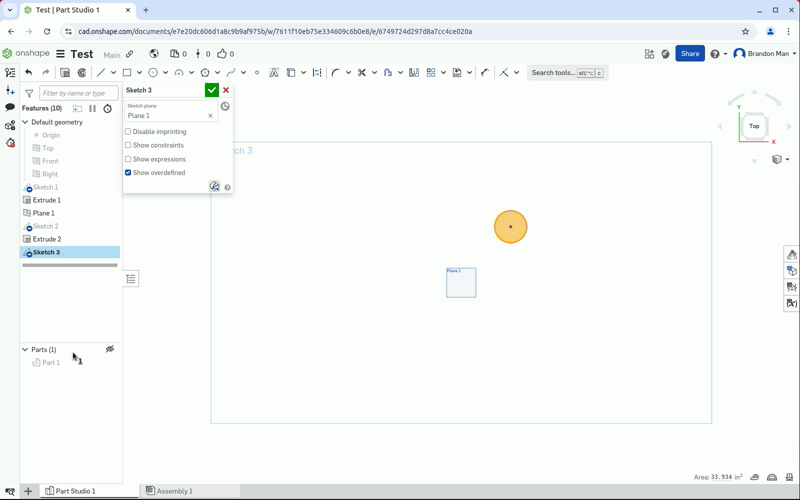
key(shift+y)
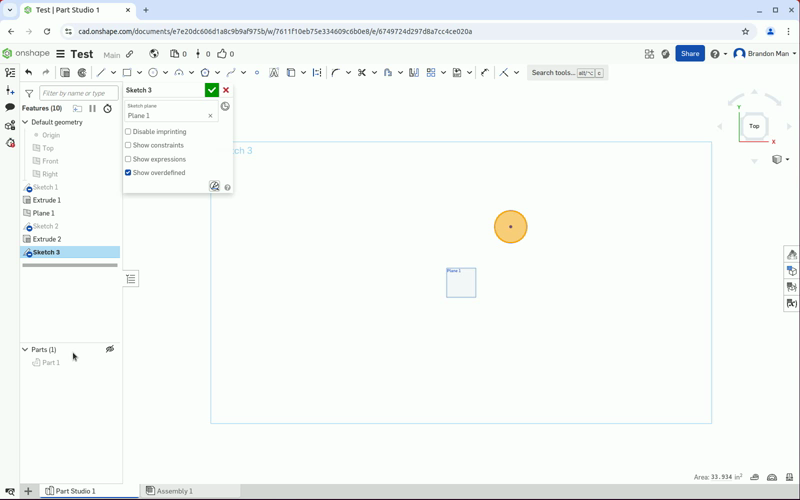
key(shift+e)
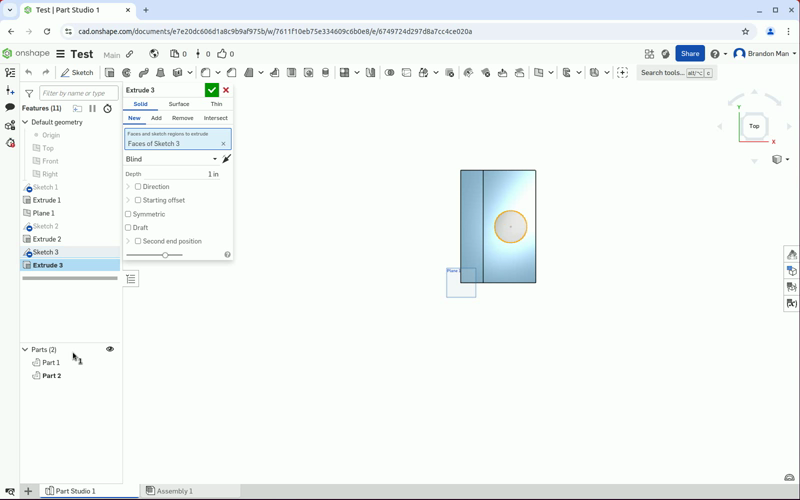
mouse_move(143, 106)
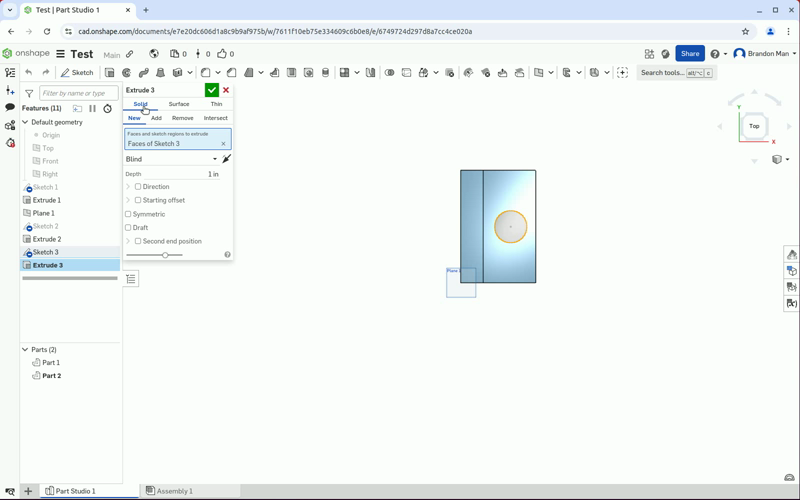
click(143, 106)
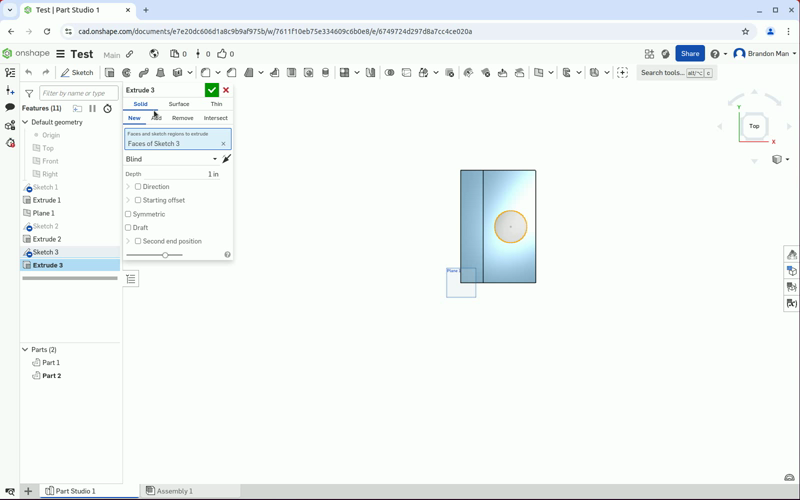
mouse_move(186, 120)
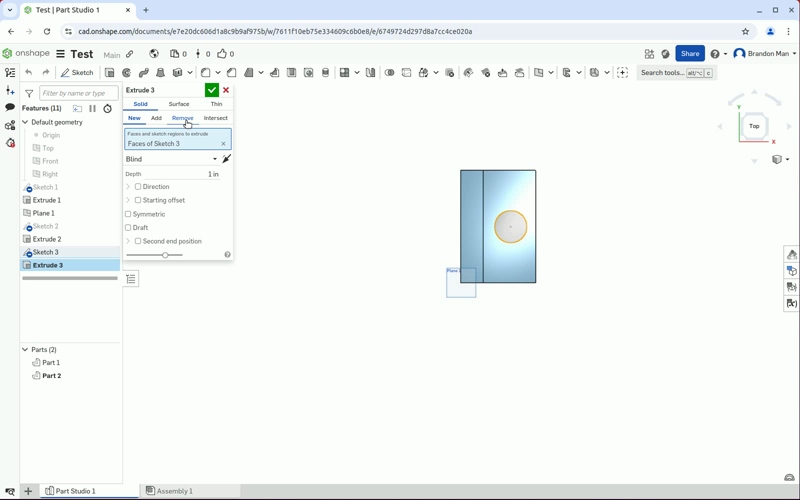
click(186, 120)
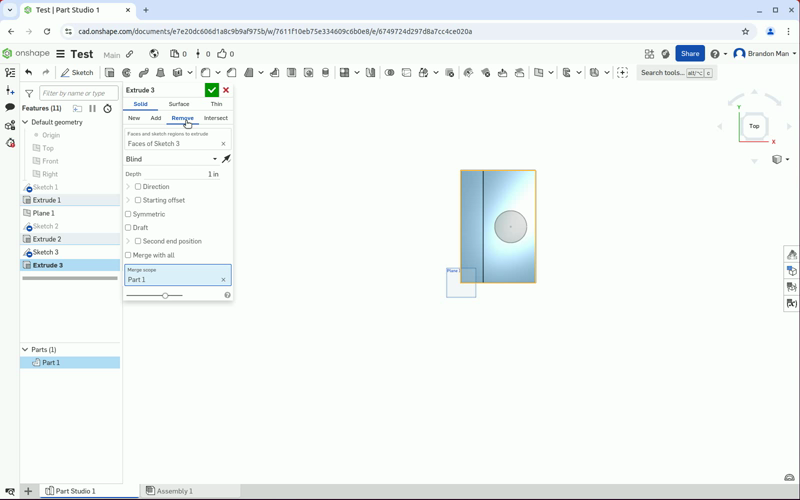
key(tab, 4)
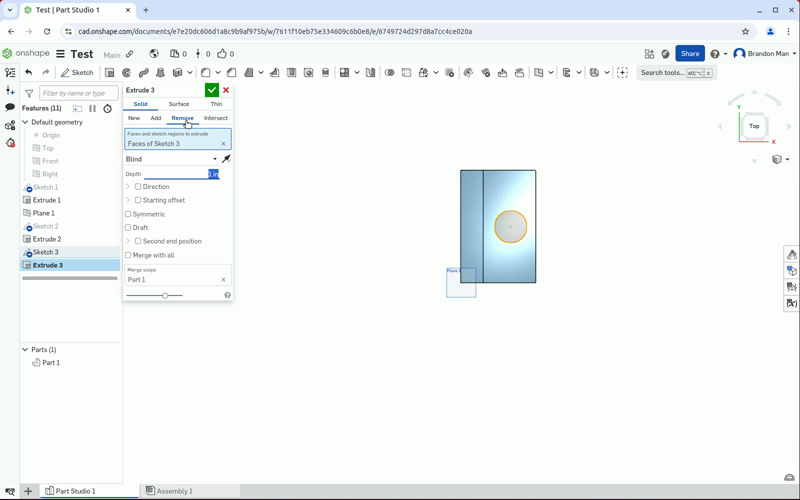
text(30.811)
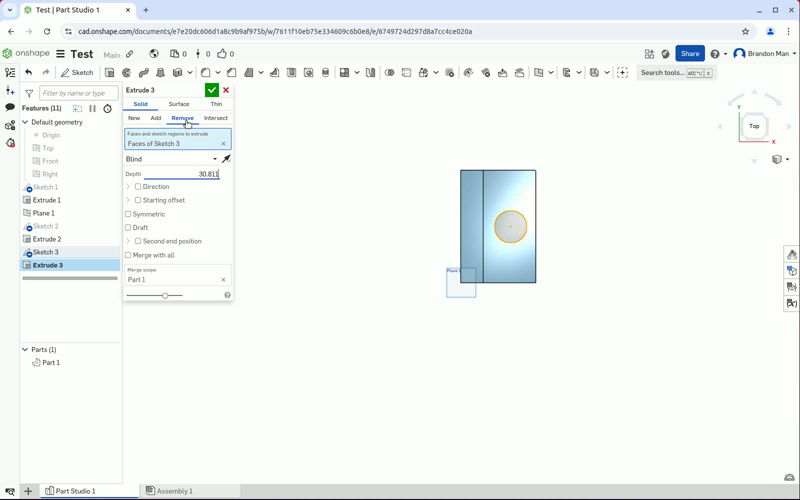
key(tab, 6)
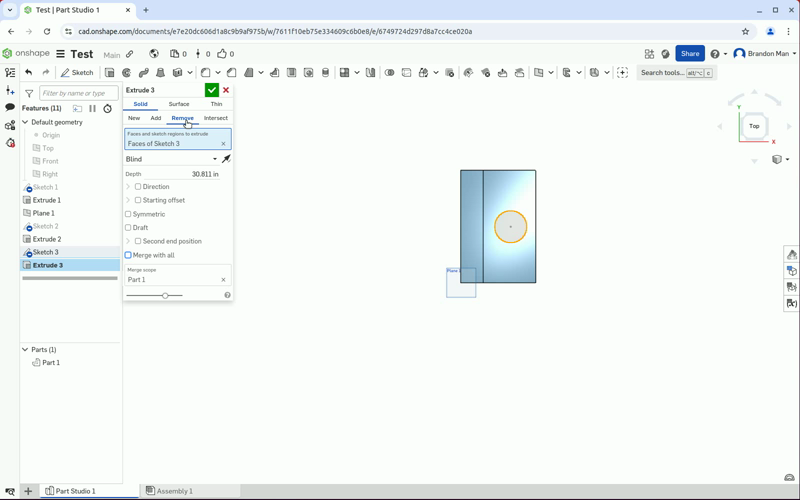
key(space)
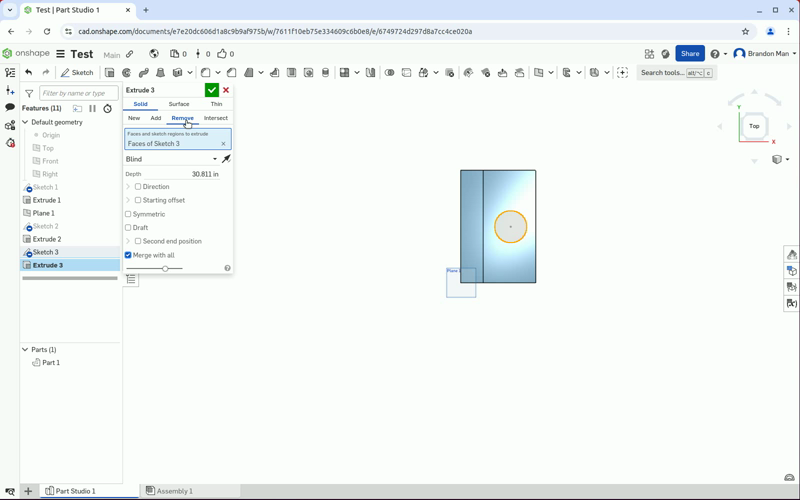
key(enter)
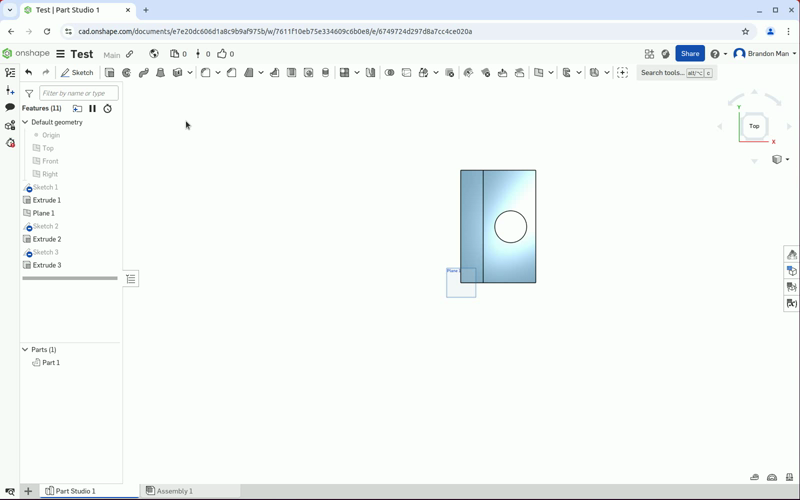
key(shift+h)
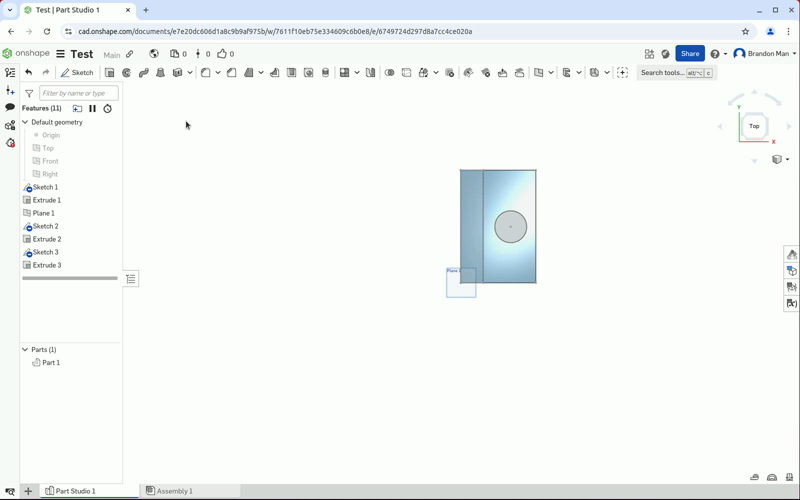
key(shift+h)
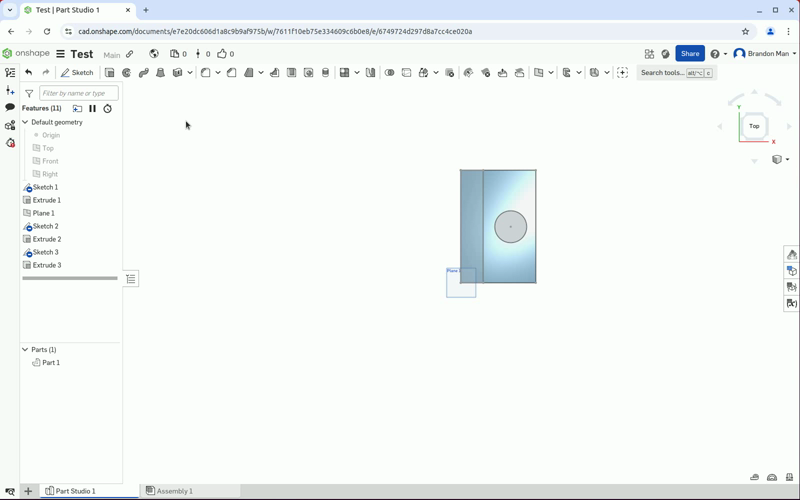
key(shift+7)
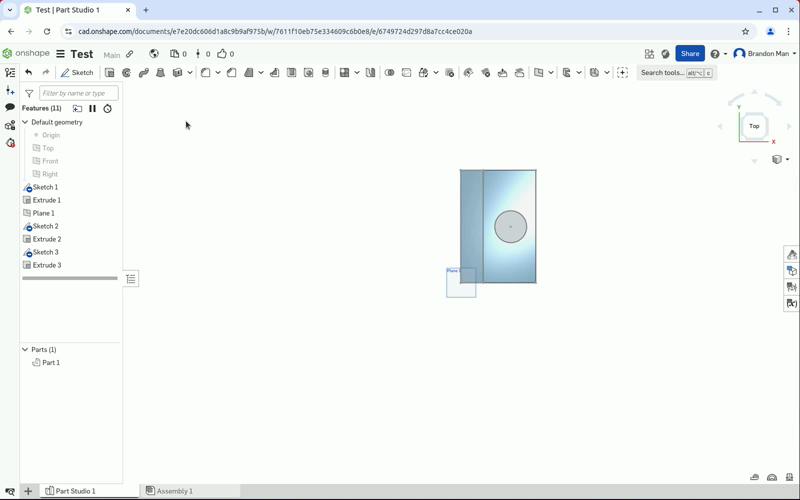
key(up, 3)
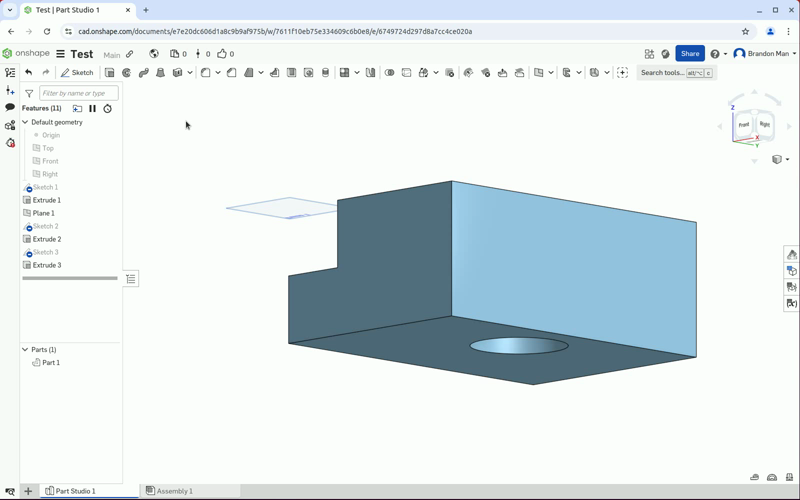
key(left, 3)
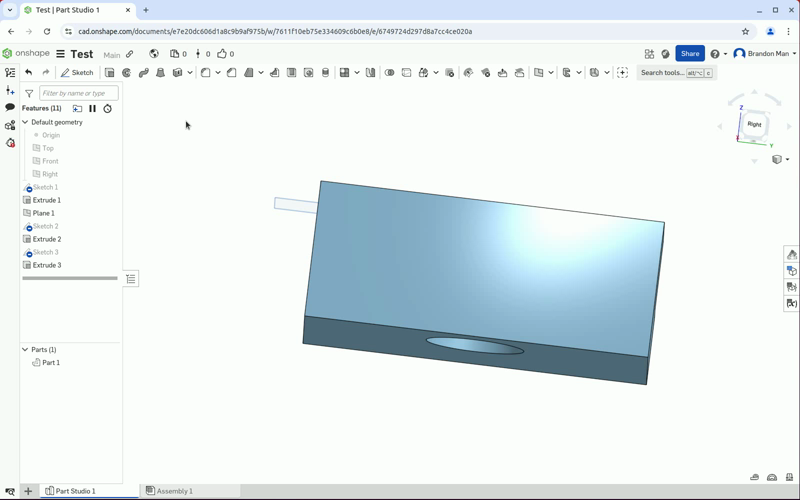
key(right, 3)
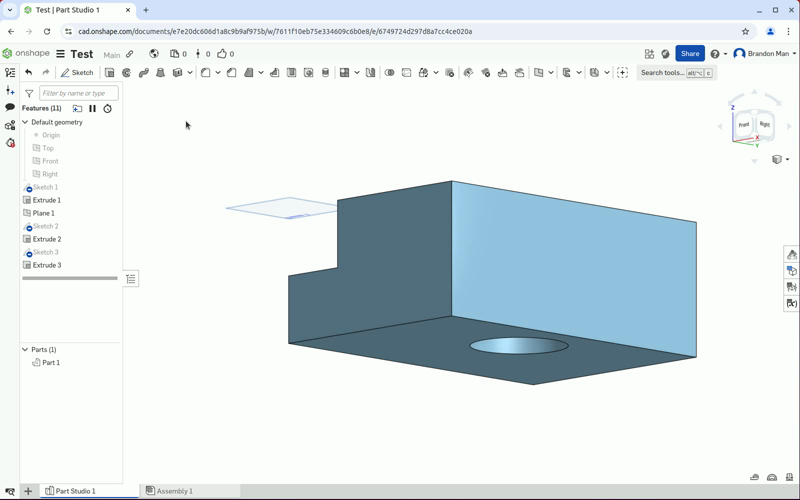
key(down, 3)
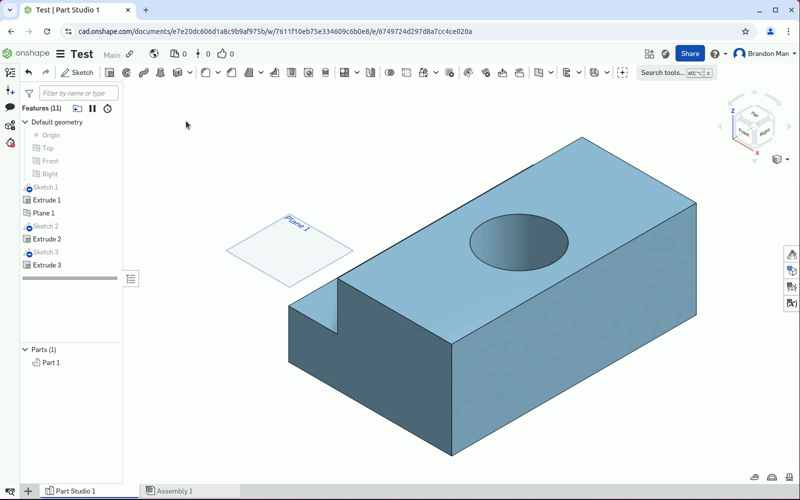
mouse_move(73, 189)
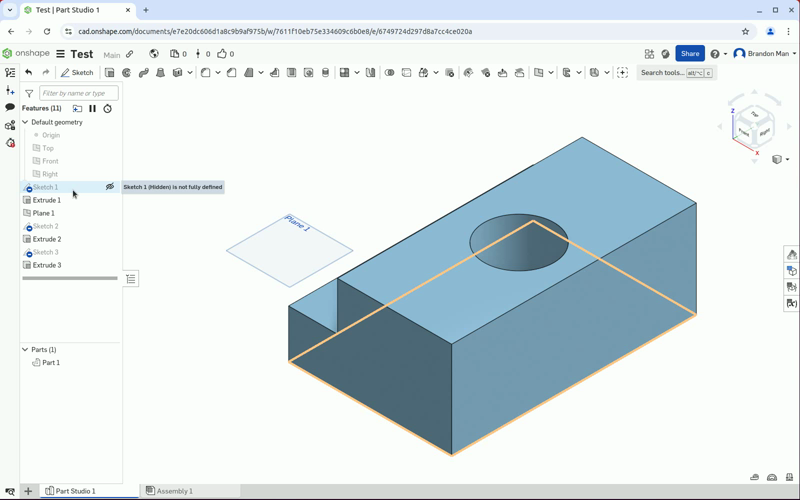
click(73, 189)